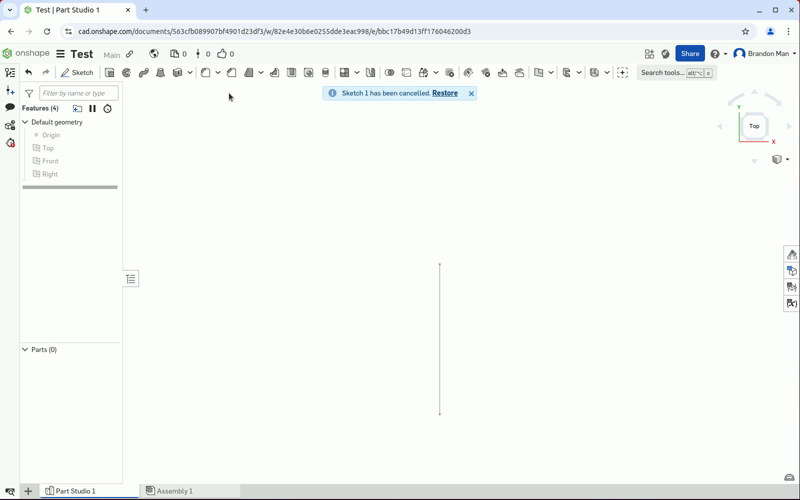
key(shift+h)
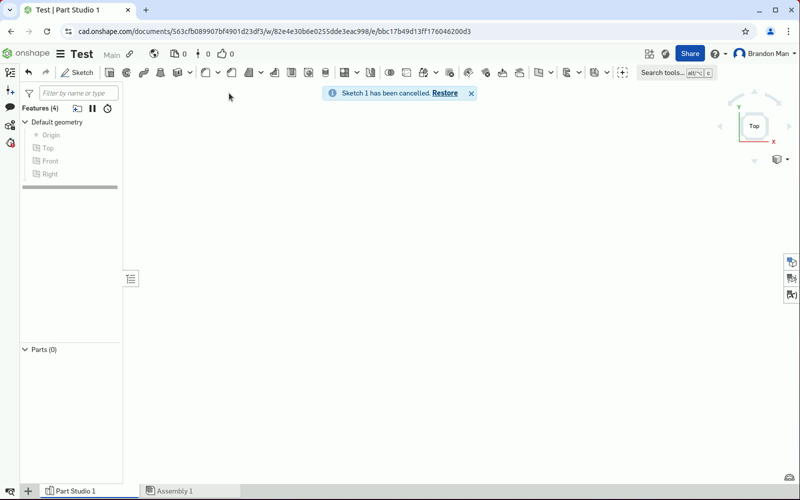
key(shift+s)
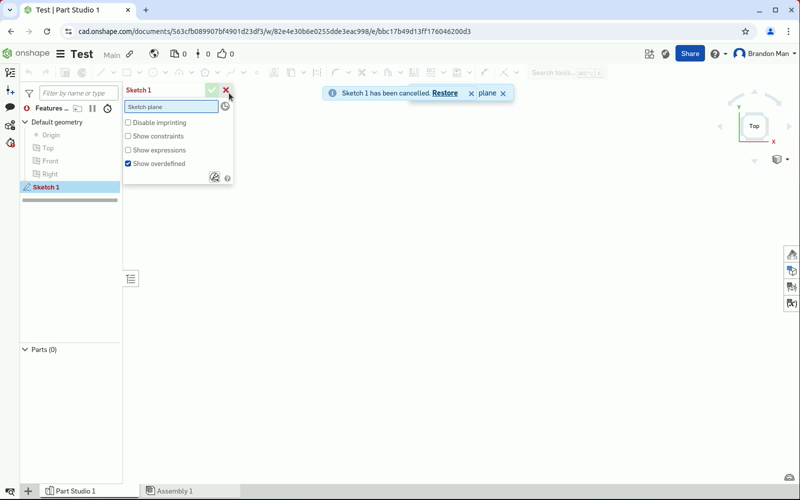
mouse_move(73, 150)
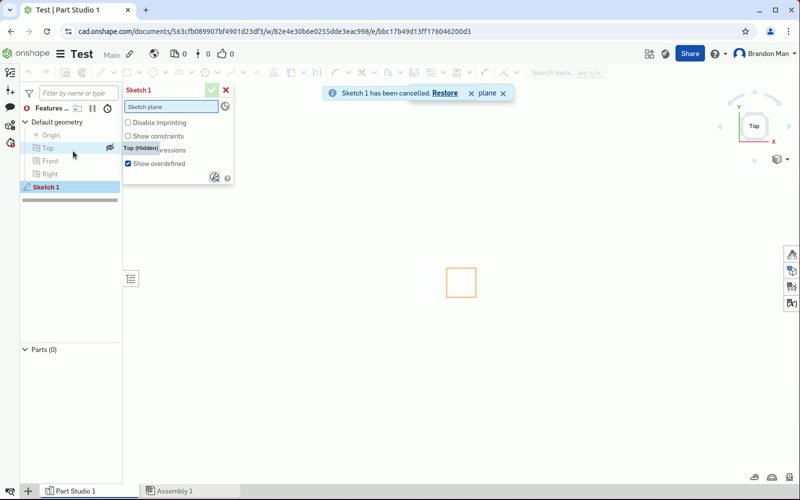
click(73, 150)
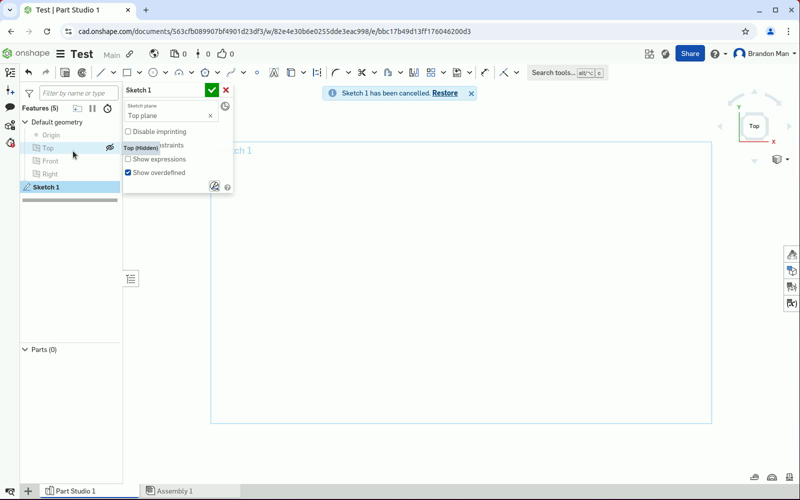
mouse_move(73, 352)
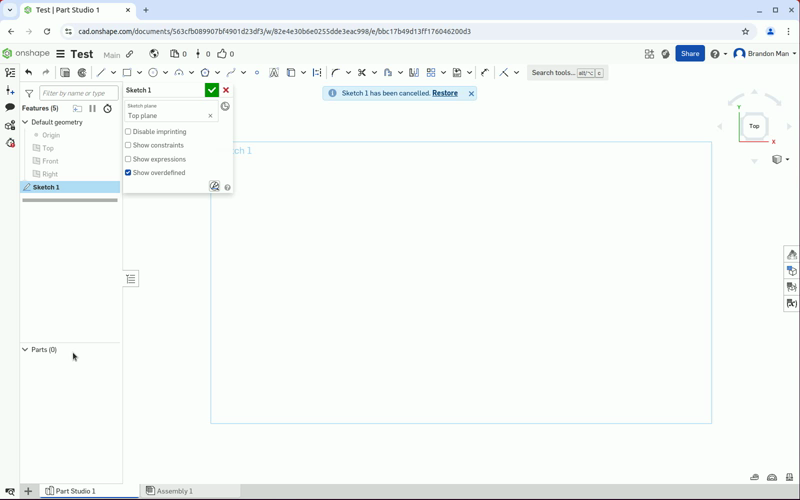
key(y)
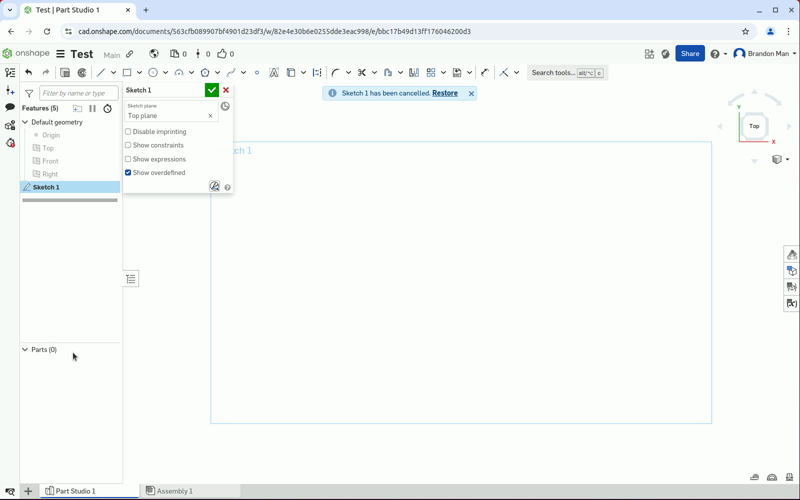
key(a)
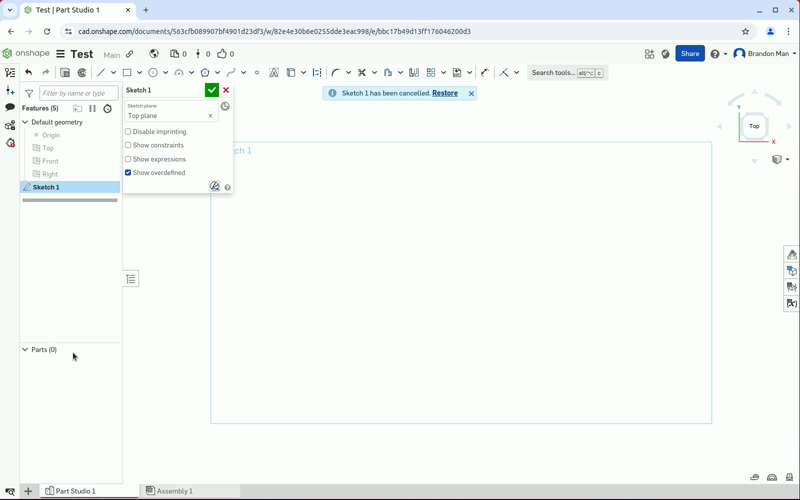
key_down(shift)
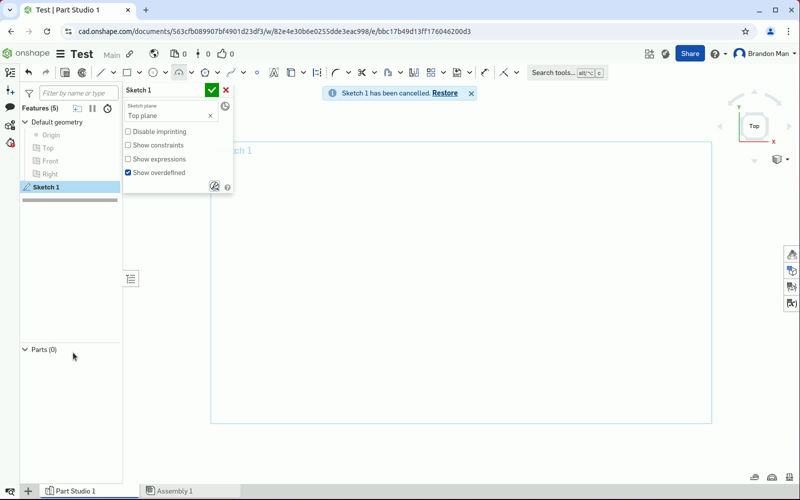
mouse_move(438, 375)
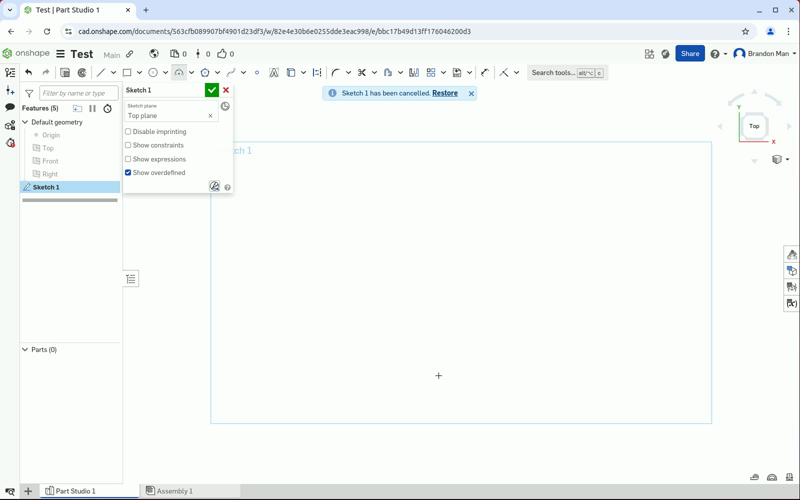
click(438, 375)
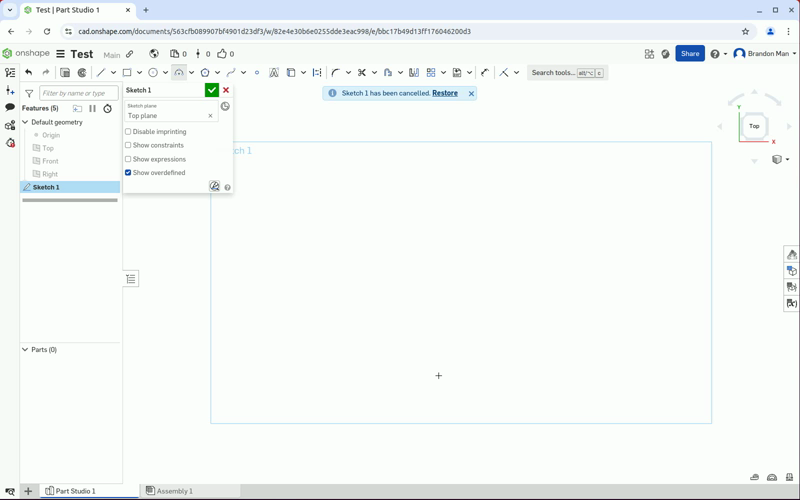
key_up(shift)
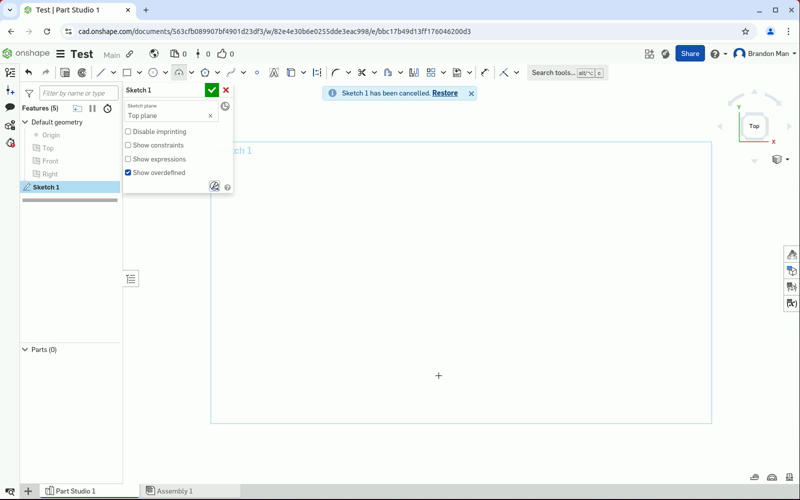
key_down(shift)
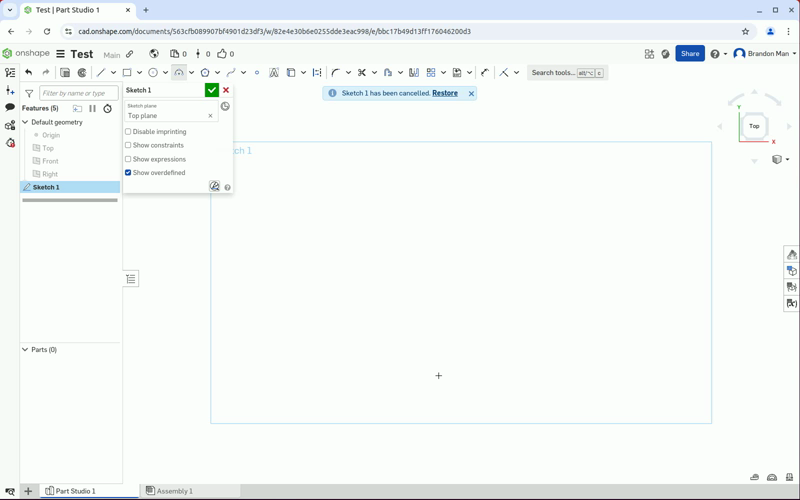
mouse_move(481, 375)
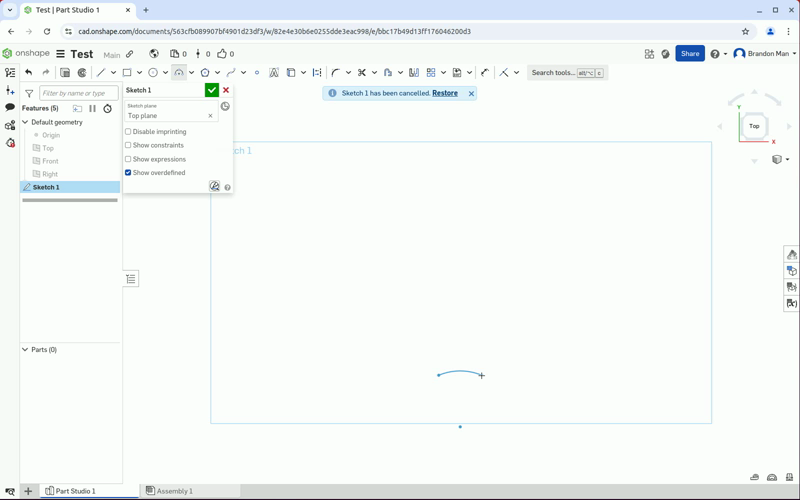
click(481, 375)
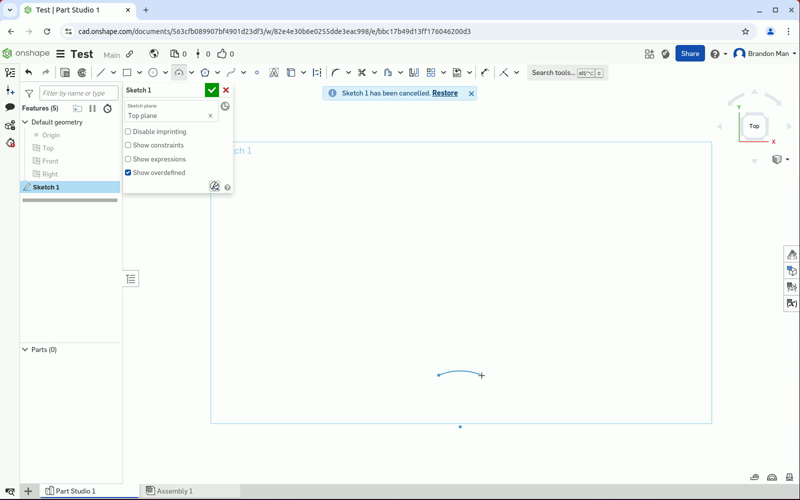
mouse_move(460, 192)
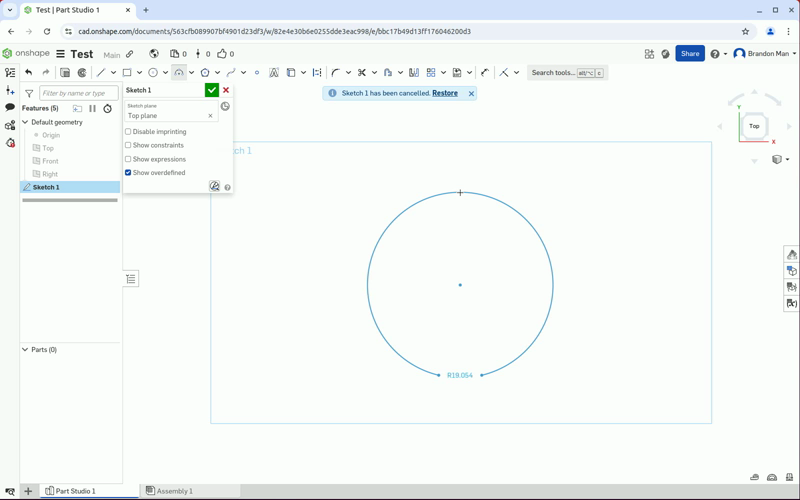
click(460, 192)
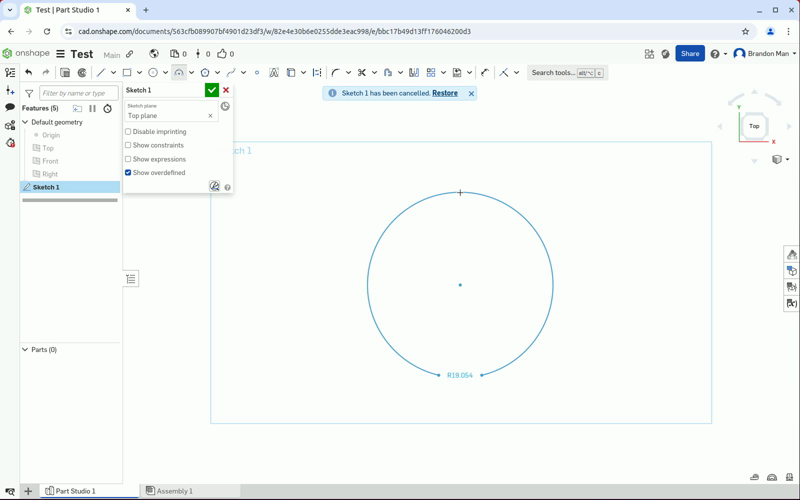
key_up(shift)
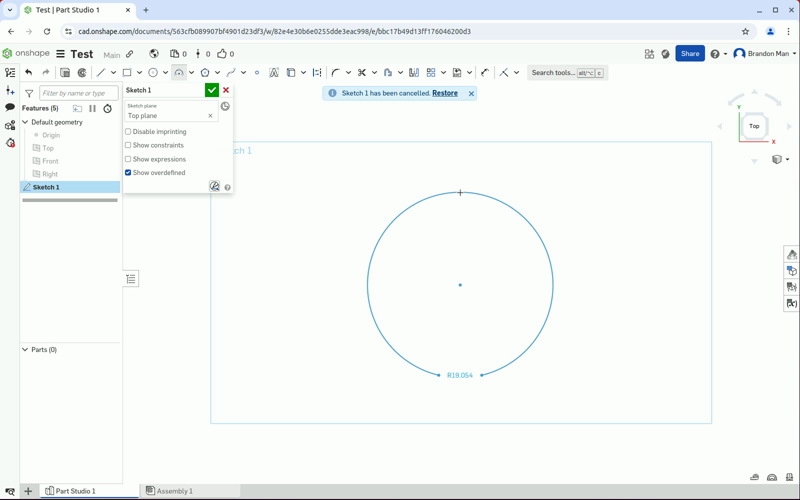
key(esc)
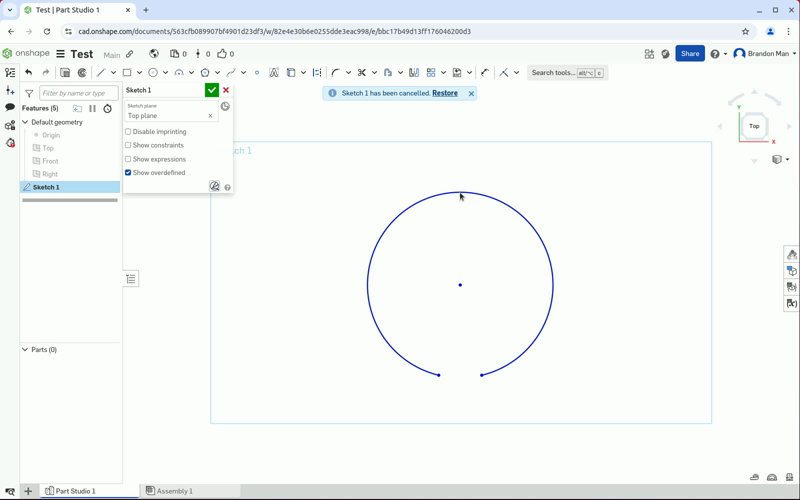
key(l)
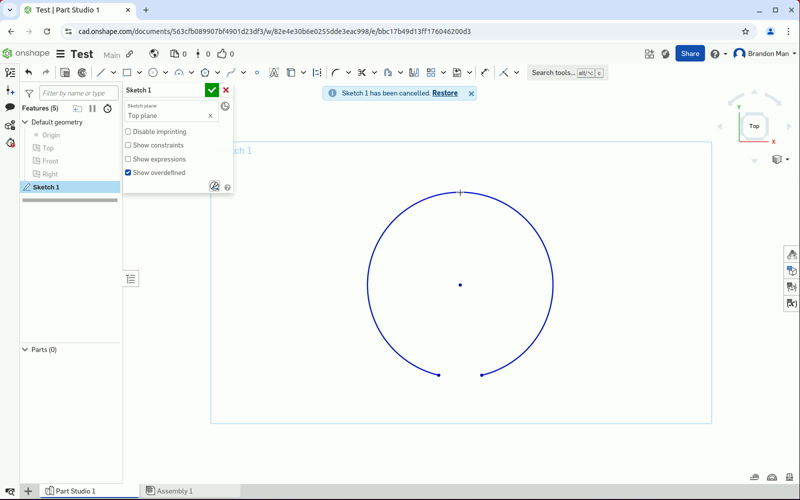
mouse_move(481, 375)
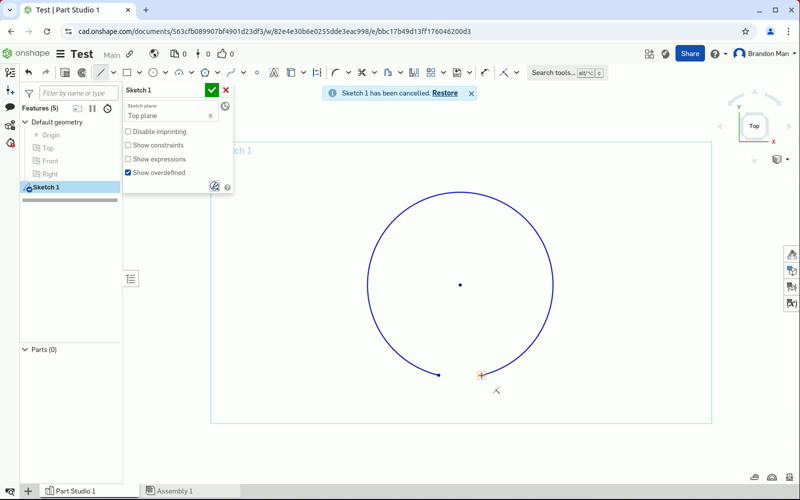
click(481, 375)
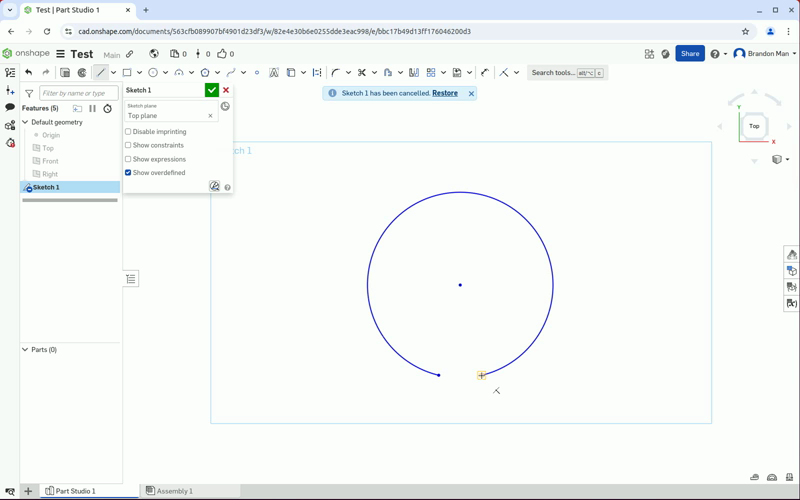
key_down(shift)
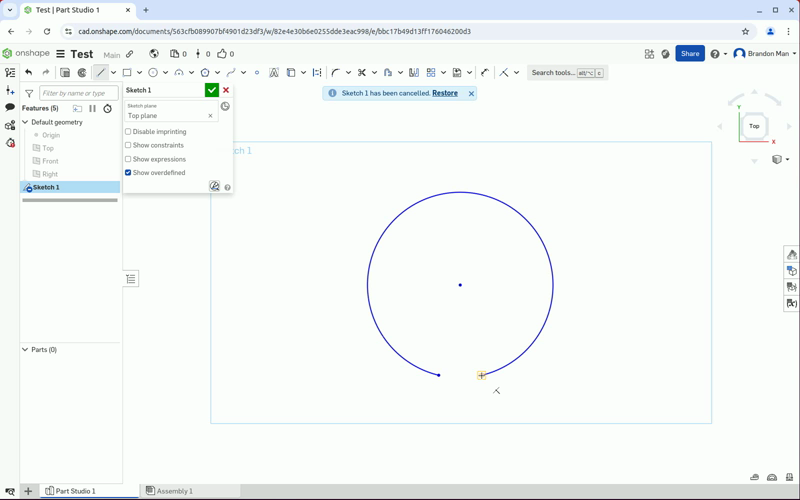
mouse_move(481, 303)
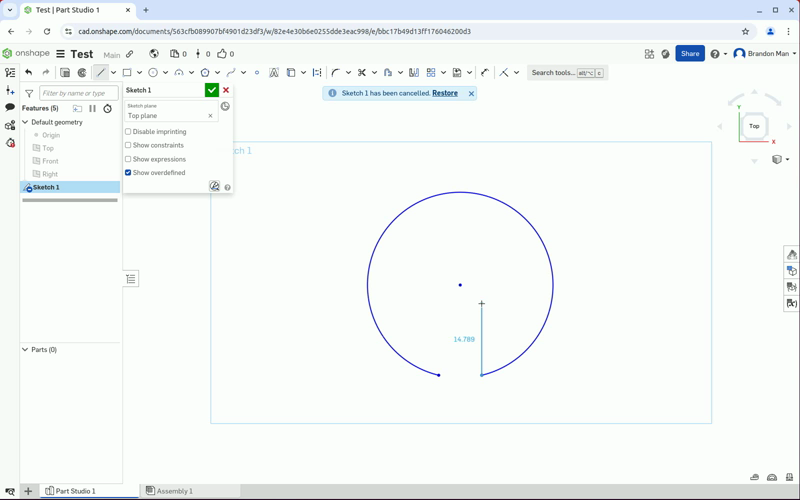
click(481, 303)
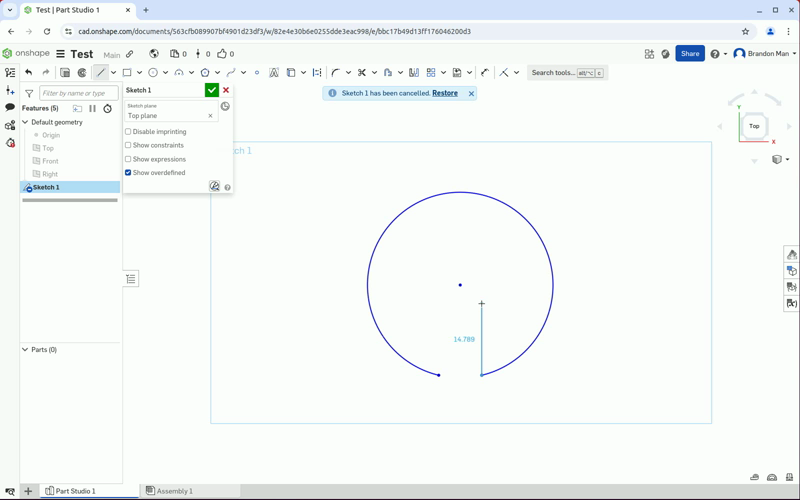
key_up(shift)
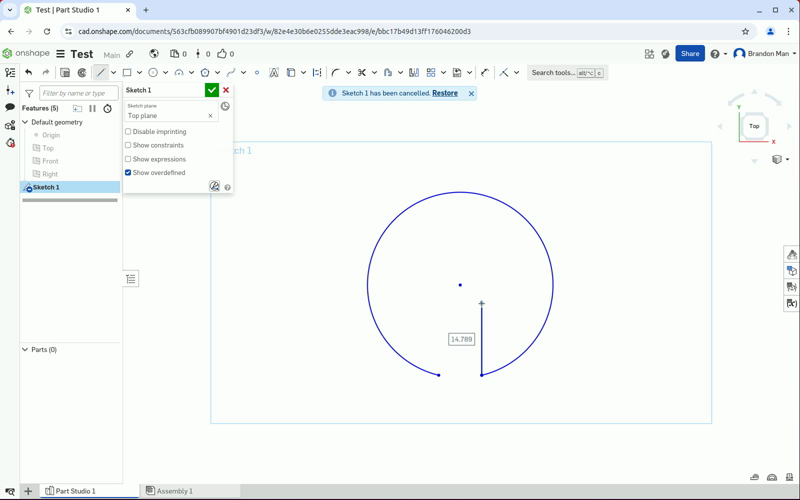
key(esc)
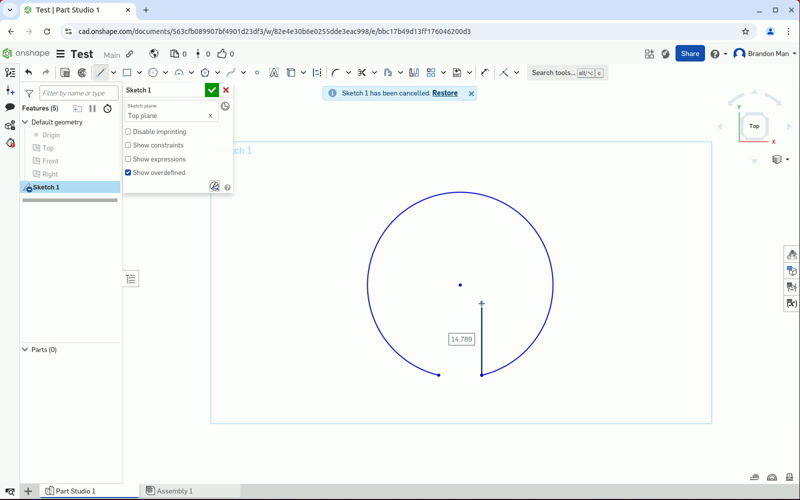
key(a)
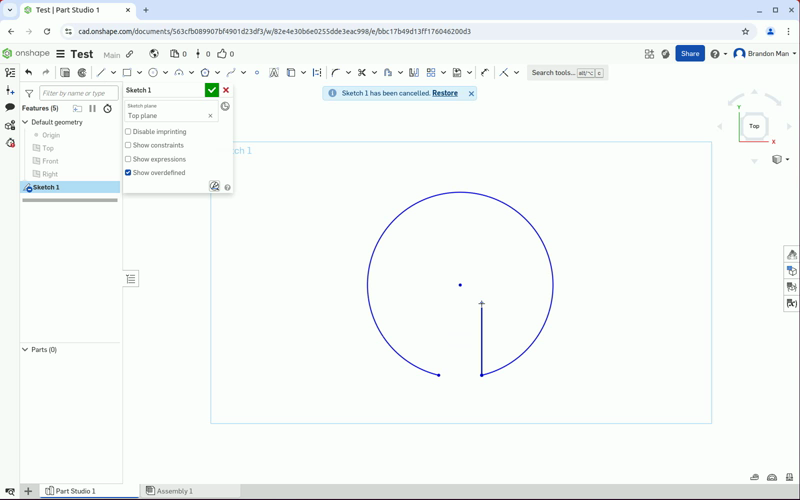
mouse_move(481, 303)
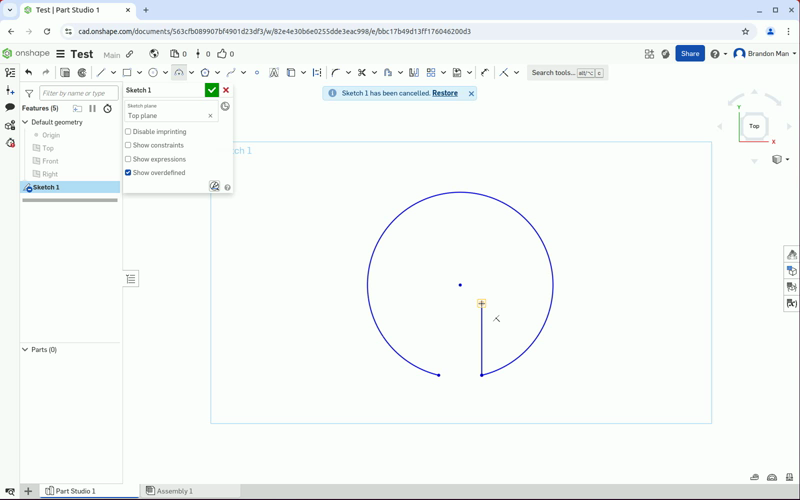
click(481, 303)
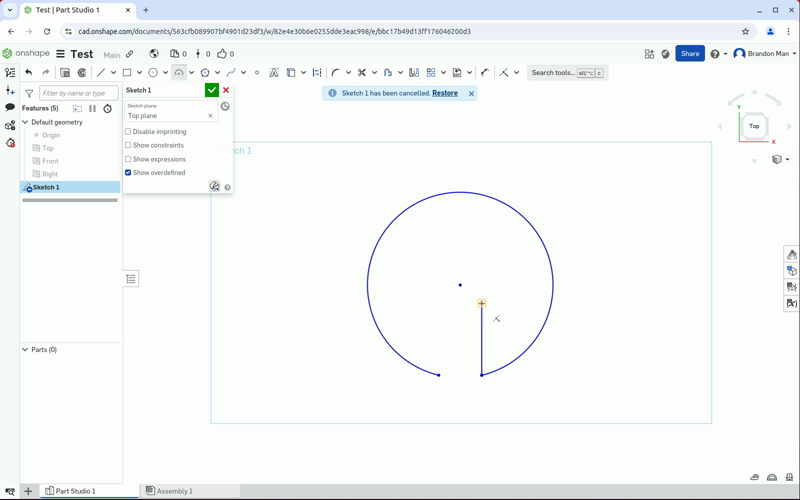
key_down(shift)
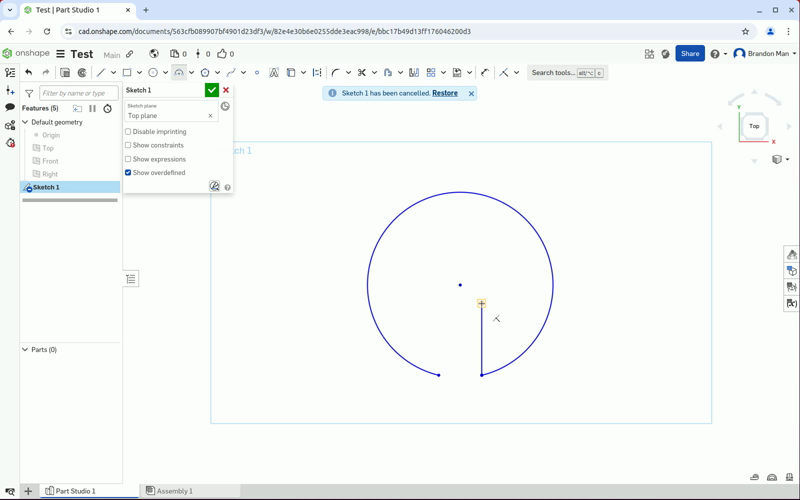
mouse_move(438, 303)
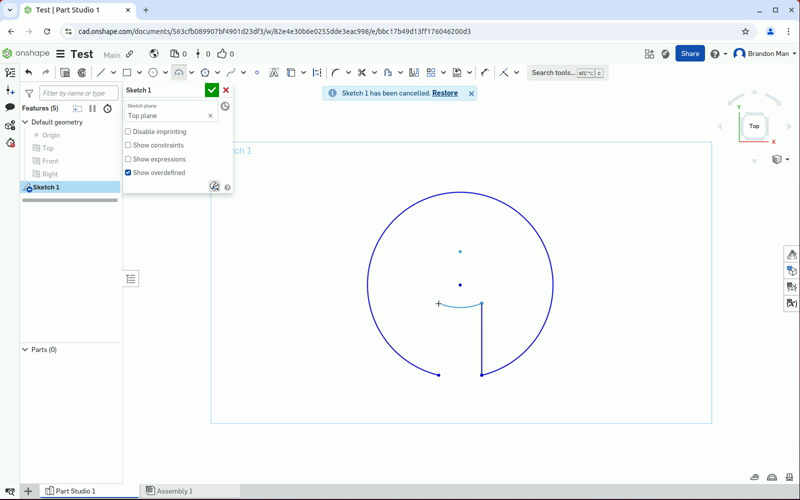
click(438, 303)
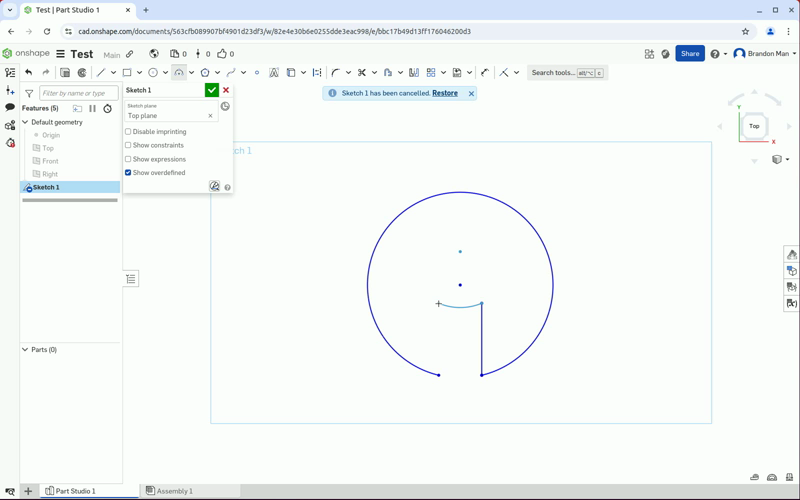
mouse_move(460, 254)
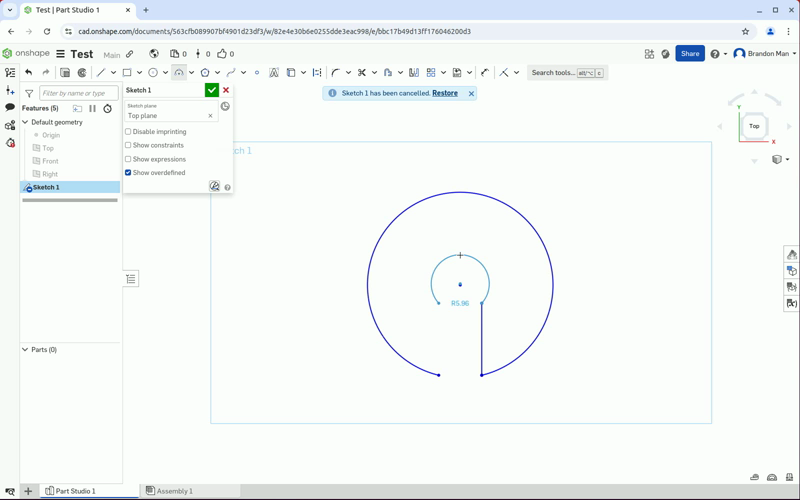
click(460, 254)
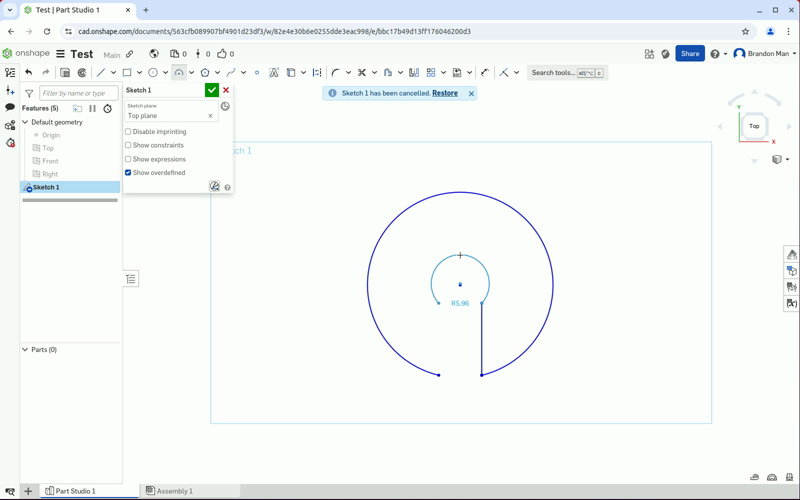
key_up(shift)
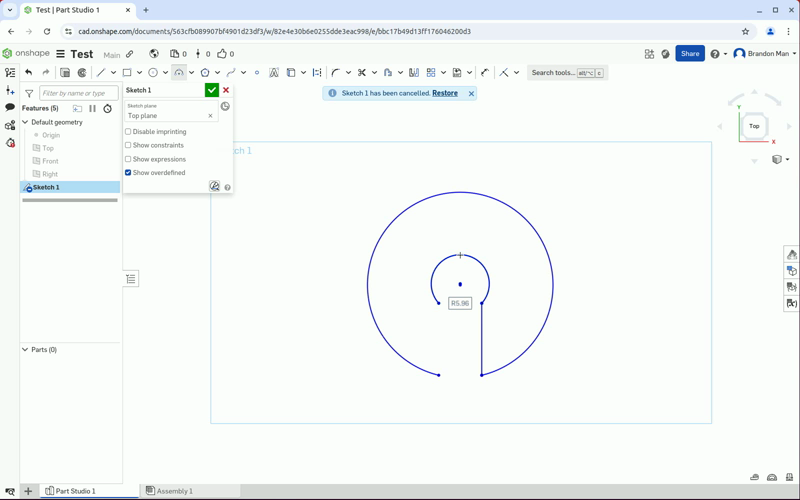
key(esc)
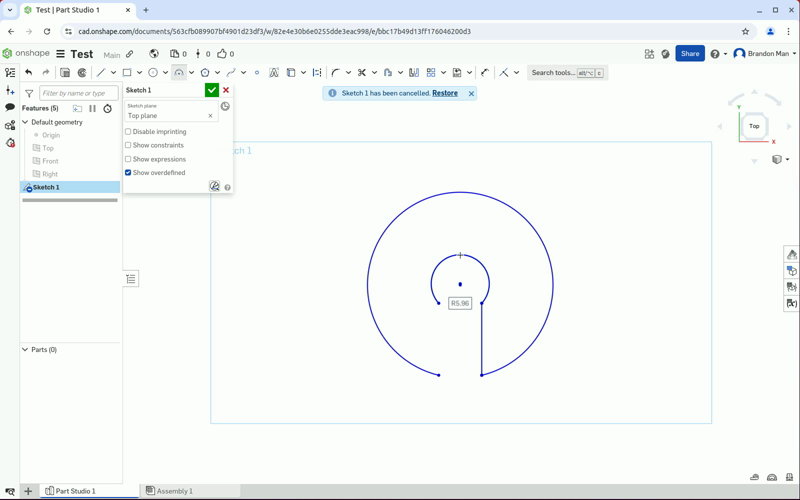
key(l)
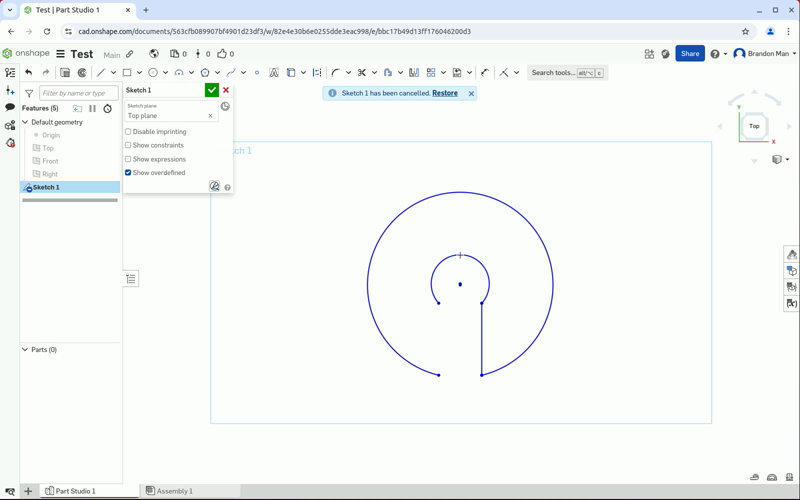
mouse_move(438, 303)
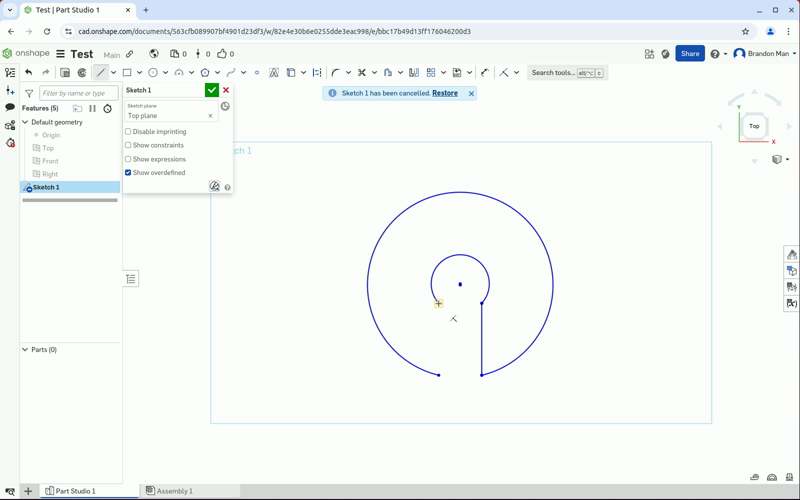
click(438, 303)
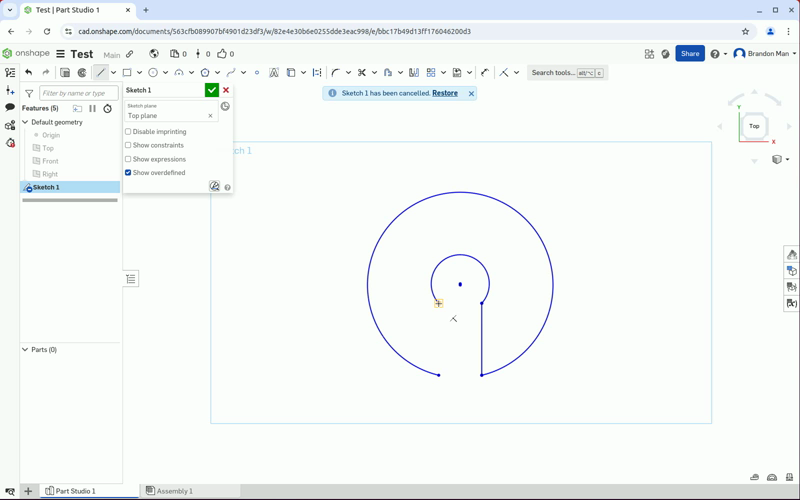
key_down(shift)
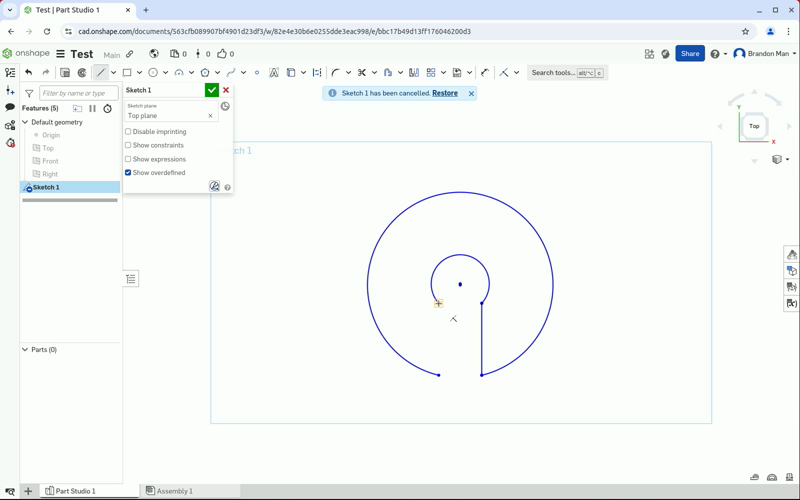
mouse_move(438, 375)
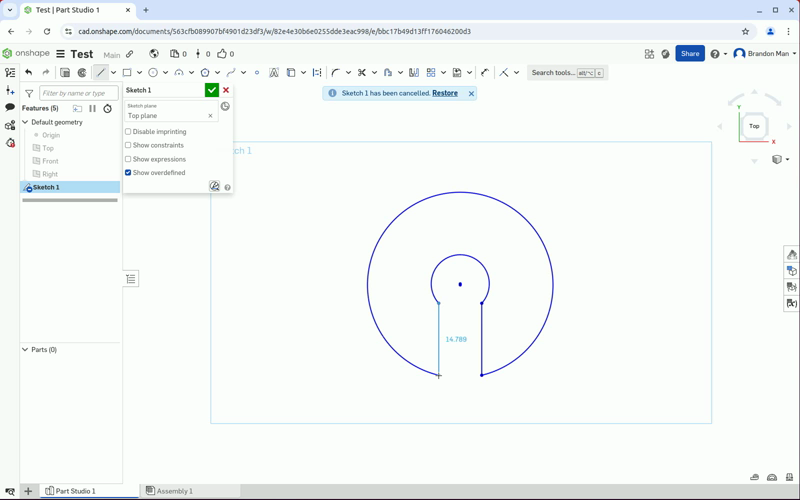
key_up(shift)
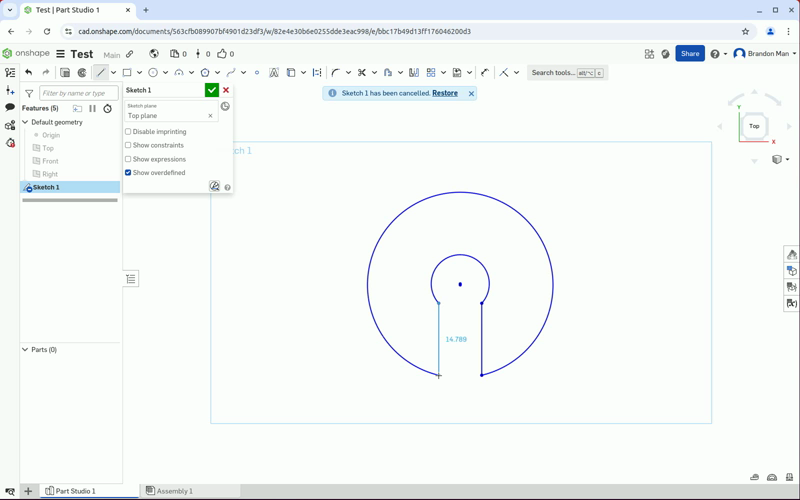
click(438, 375)
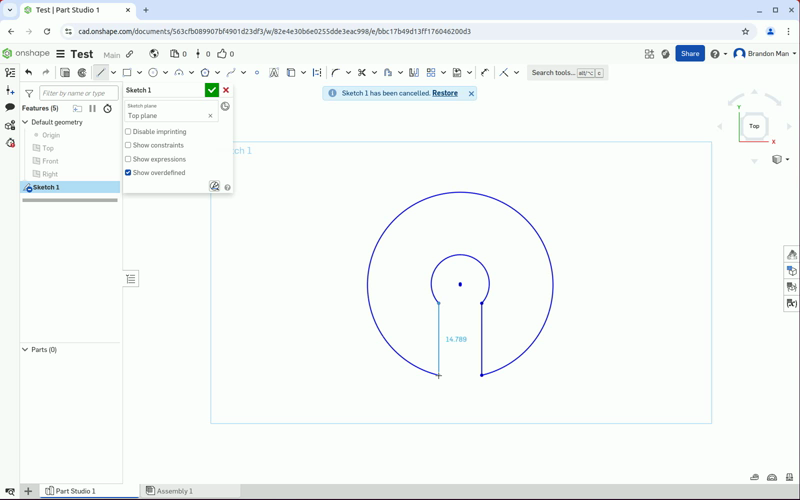
key(esc)
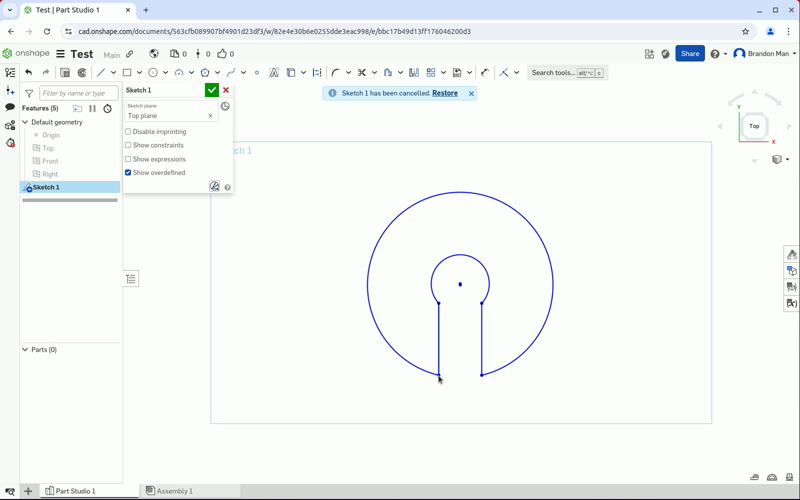
mouse_move(537, 272)
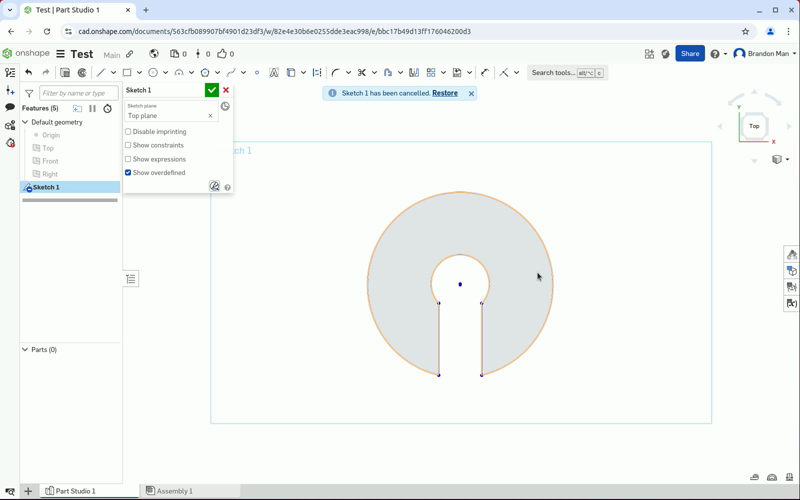
click(537, 272)
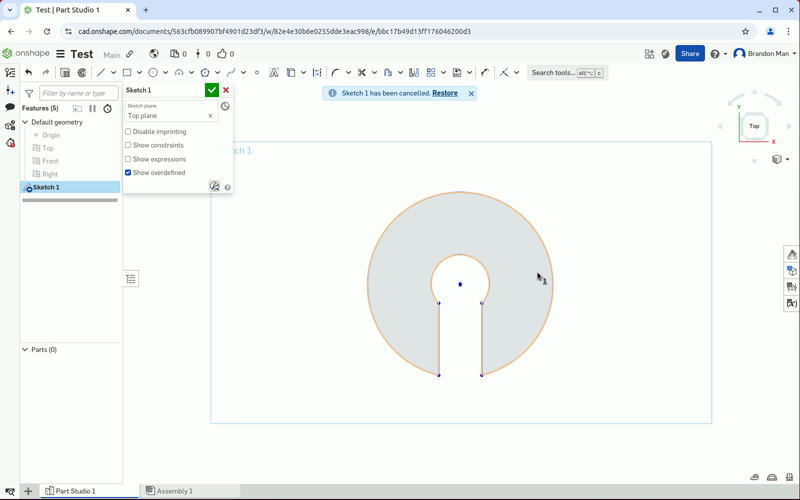
mouse_move(73, 352)
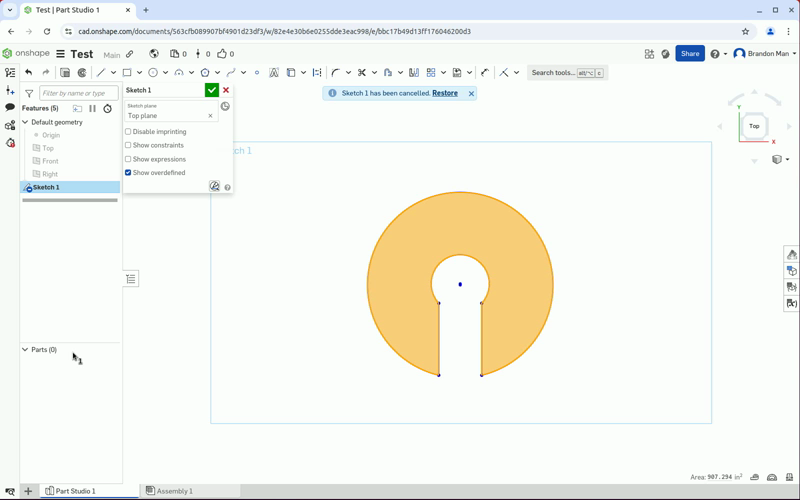
key(shift+y)
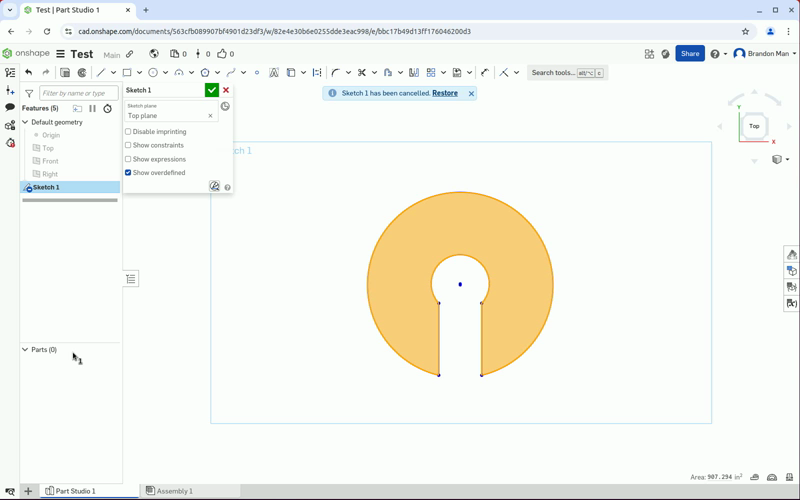
key(shift+e)
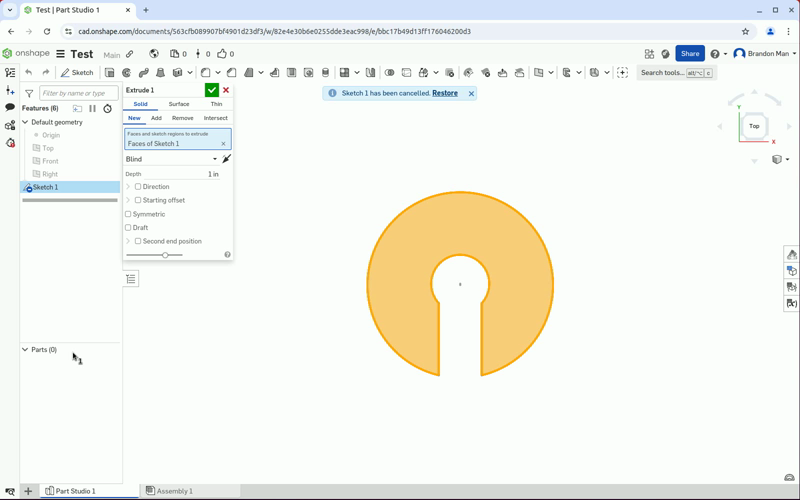
mouse_move(143, 106)
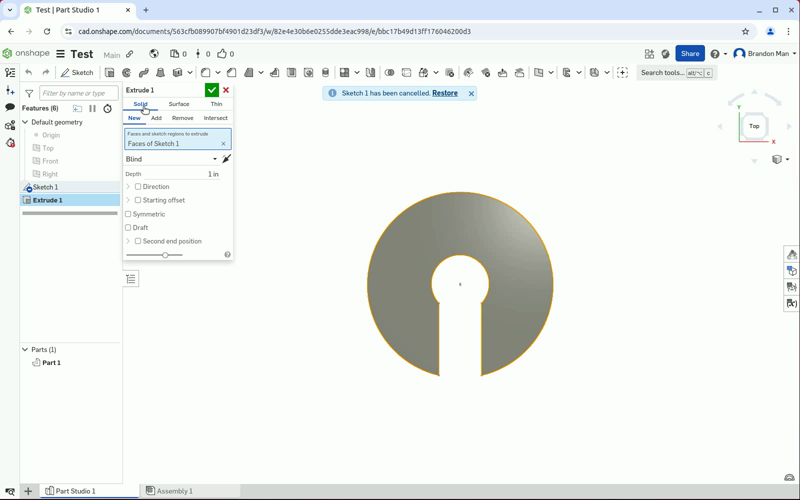
click(143, 106)
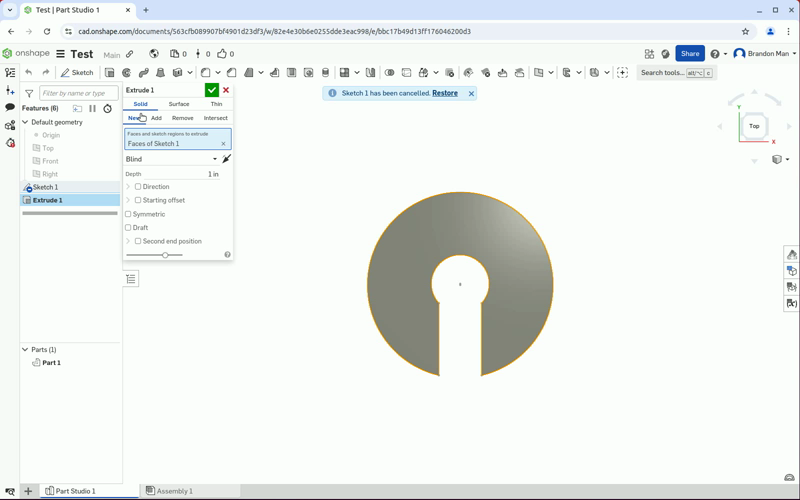
mouse_move(137, 120)
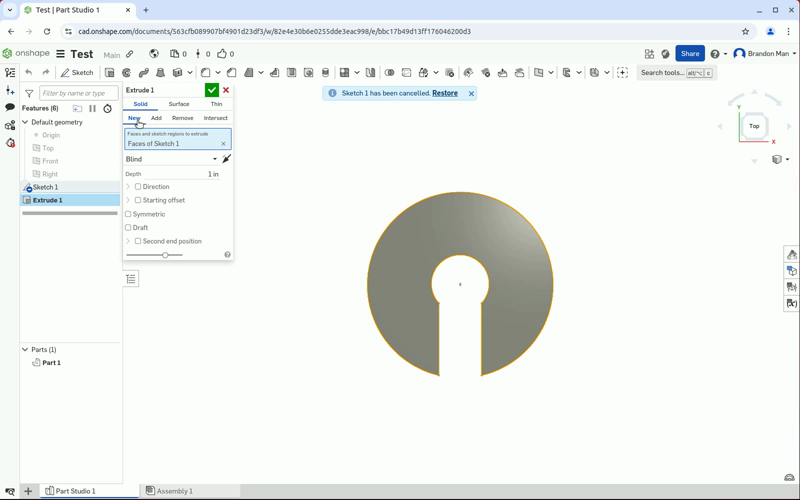
click(137, 120)
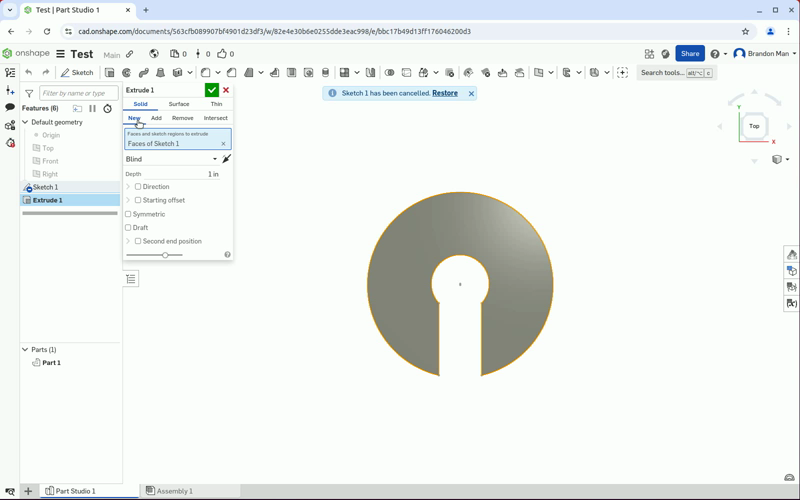
key(tab, 4)
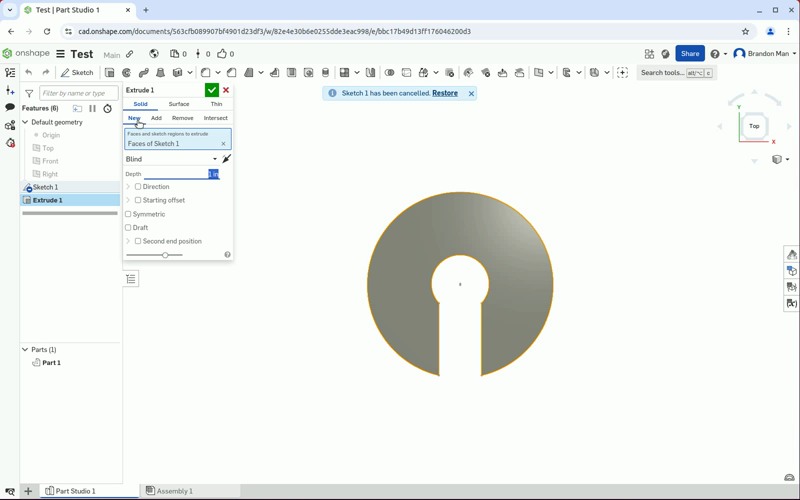
text(11.073)
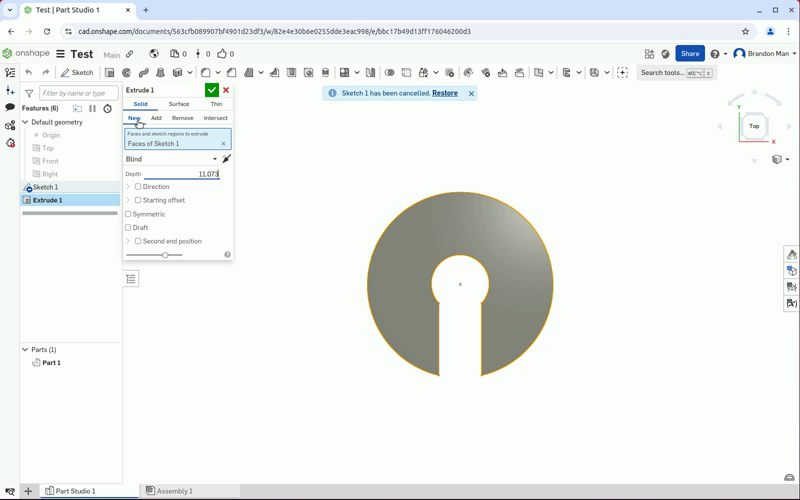
key(enter)
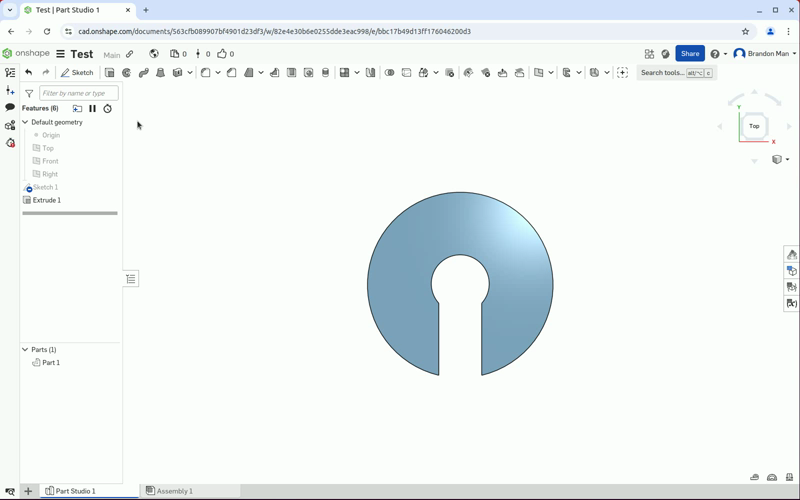
key(shift+h)
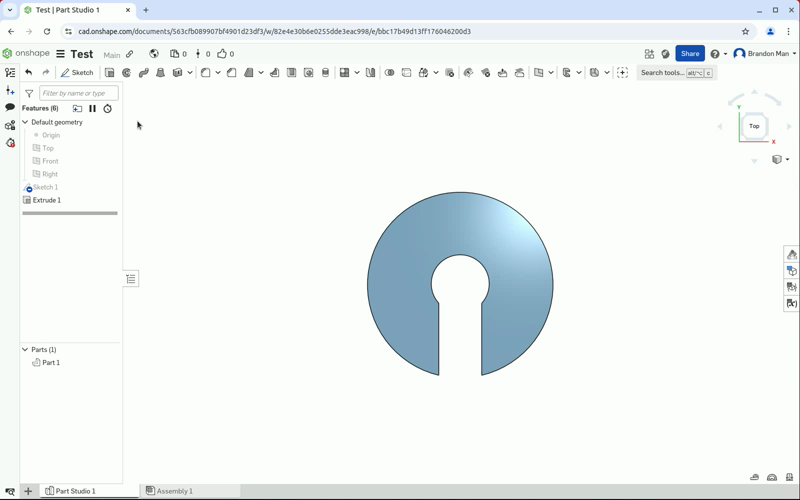
key(shift+h)
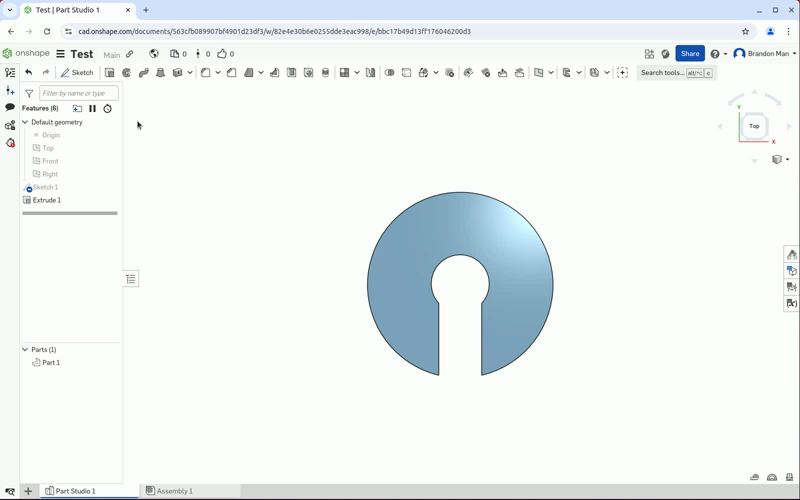
mouse_move(73, 189)
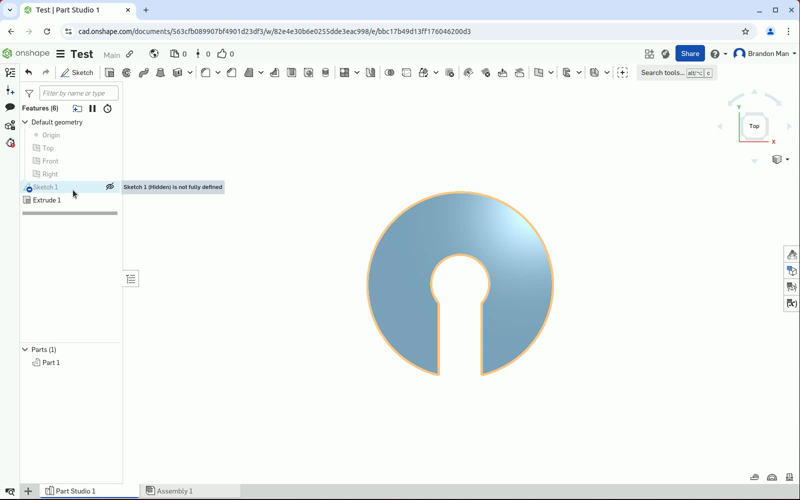
click(73, 189)
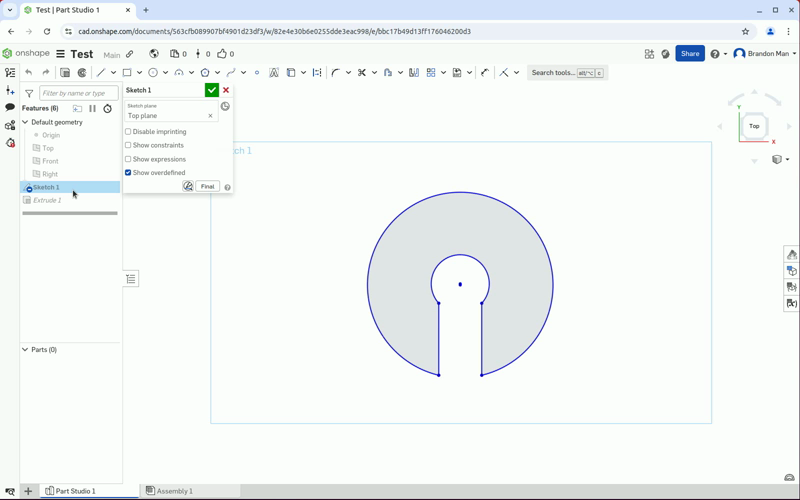
mouse_move(229, 92)
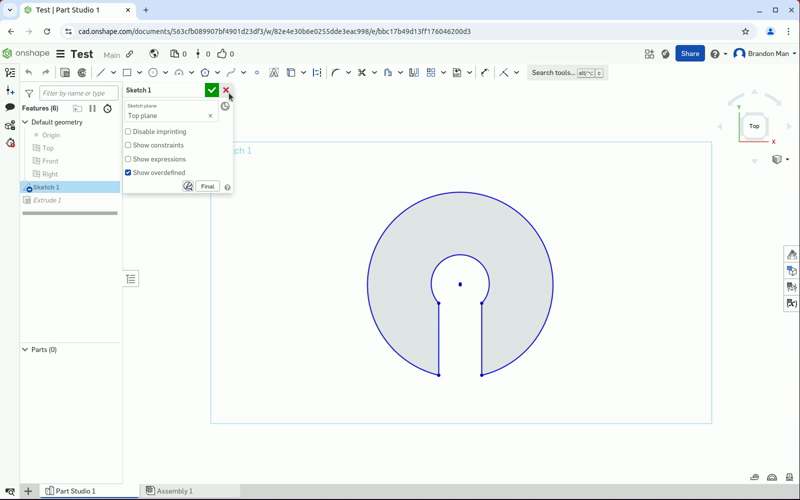
click(229, 92)
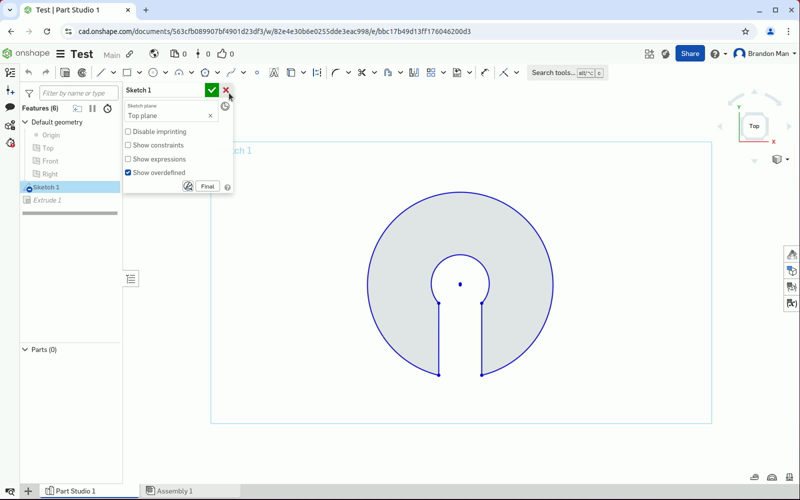
key(shift+s)
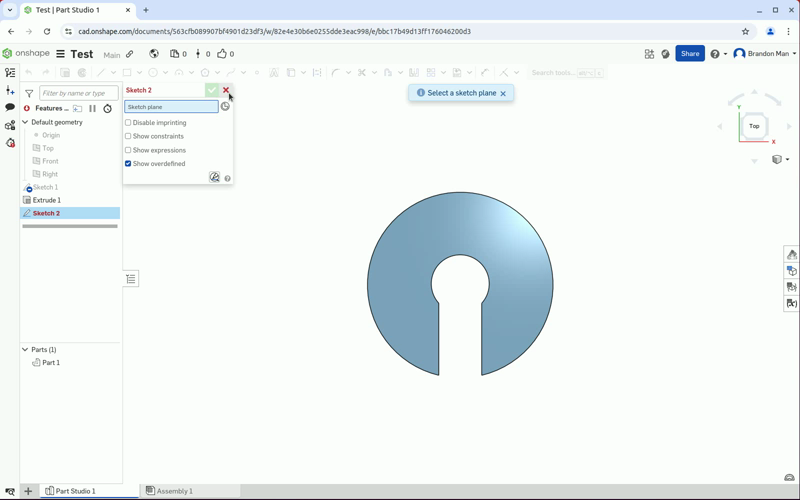
mouse_move(73, 150)
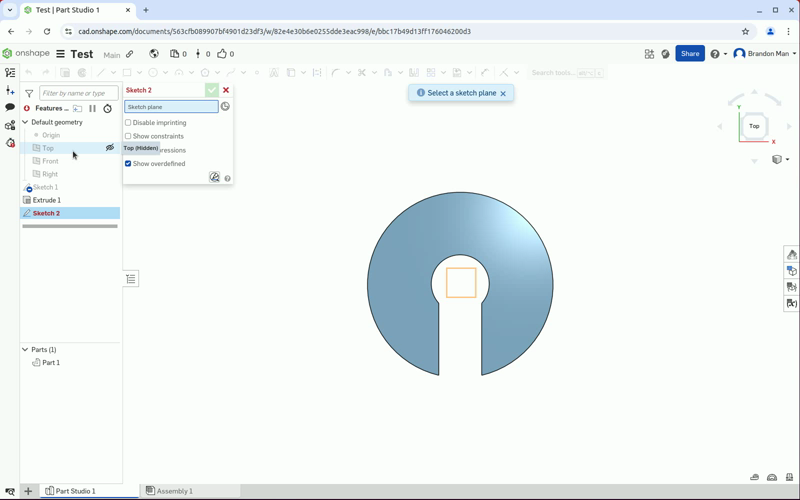
click(73, 150)
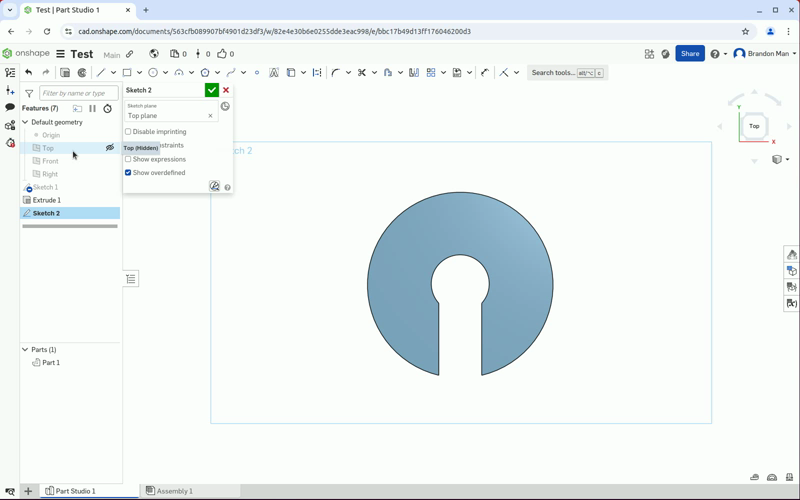
mouse_move(73, 352)
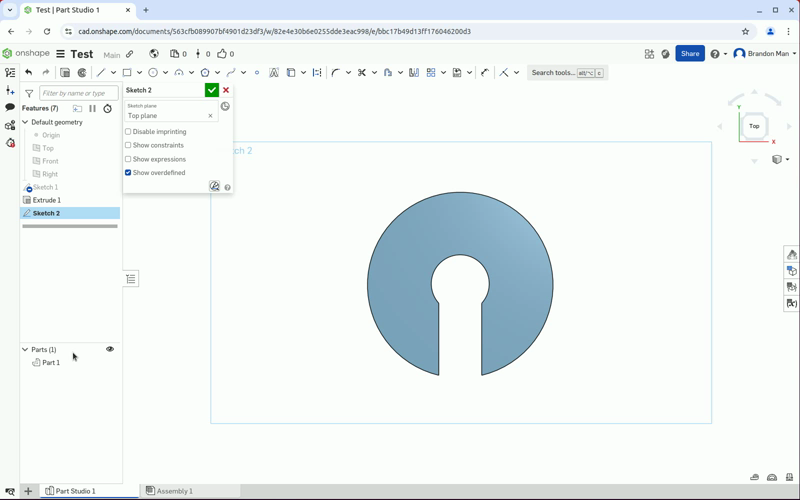
key(y)
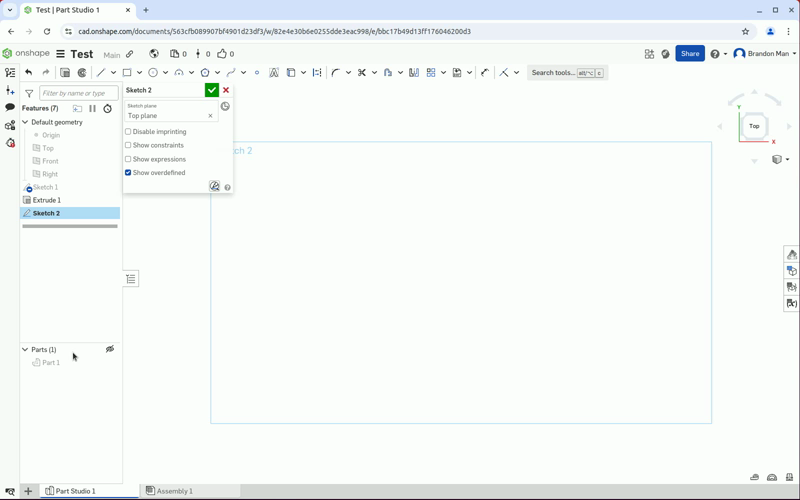
key(a)
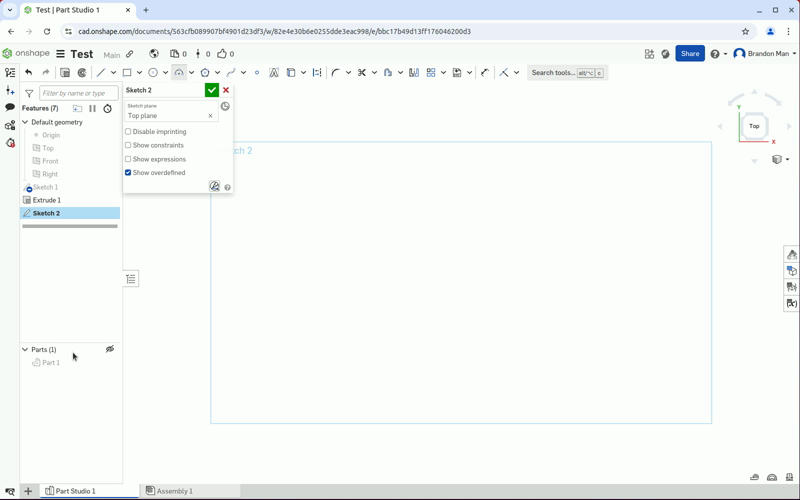
key_down(shift)
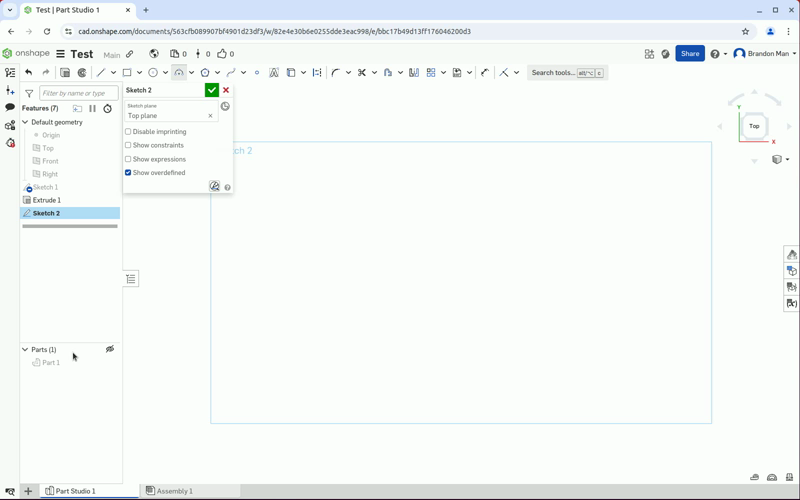
mouse_move(438, 393)
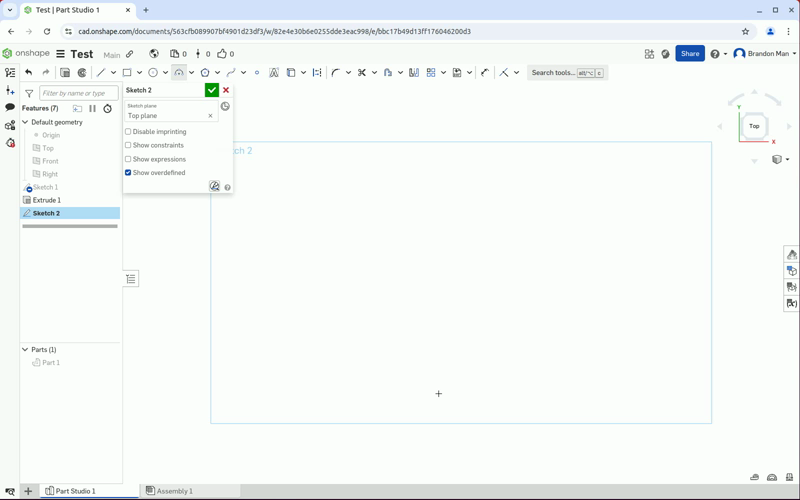
click(438, 393)
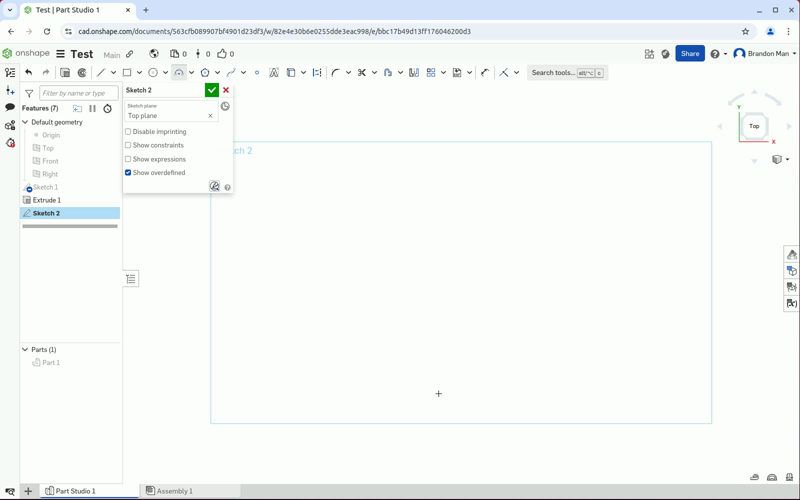
key_up(shift)
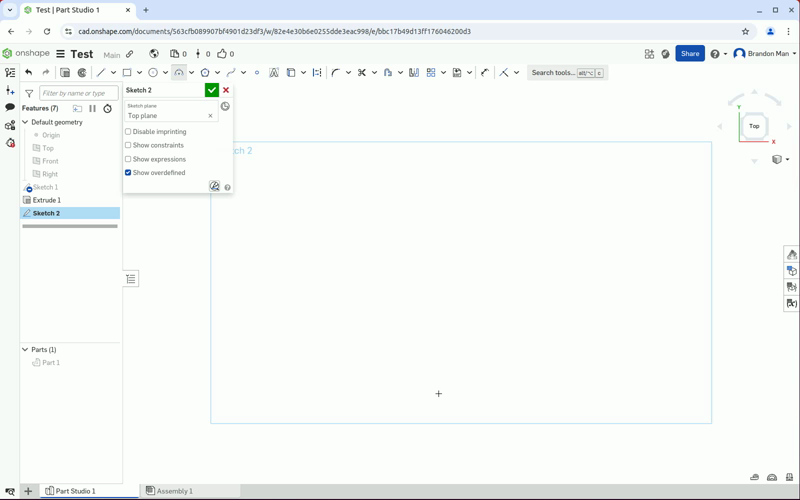
key_down(shift)
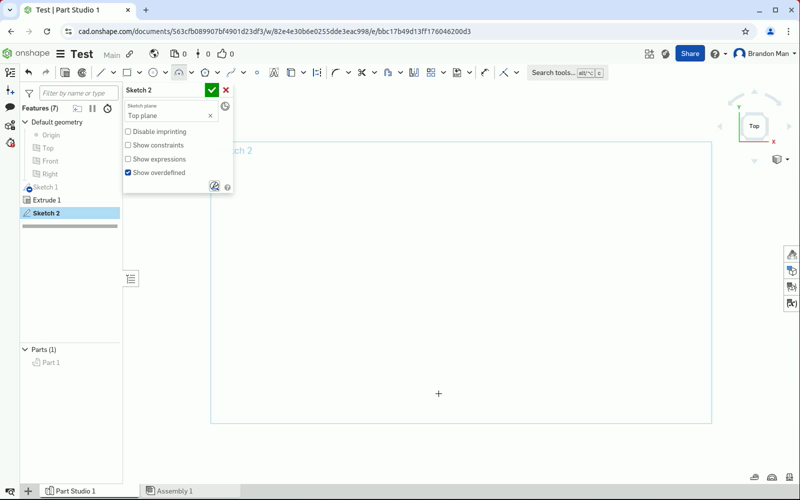
mouse_move(483, 393)
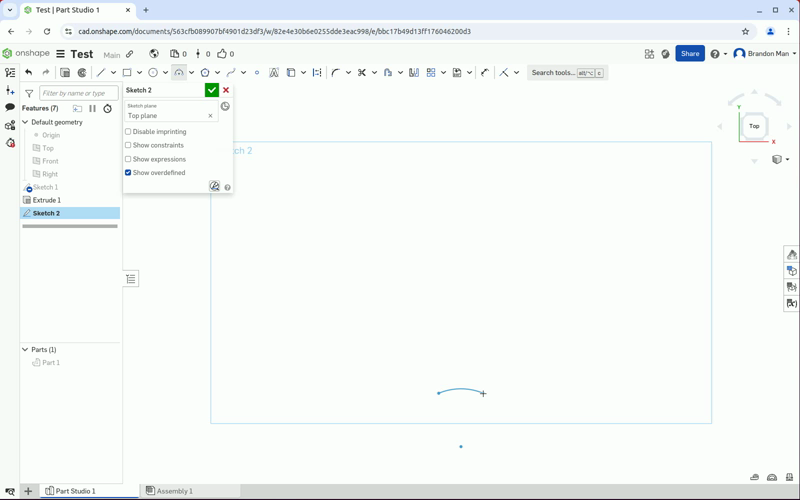
click(483, 393)
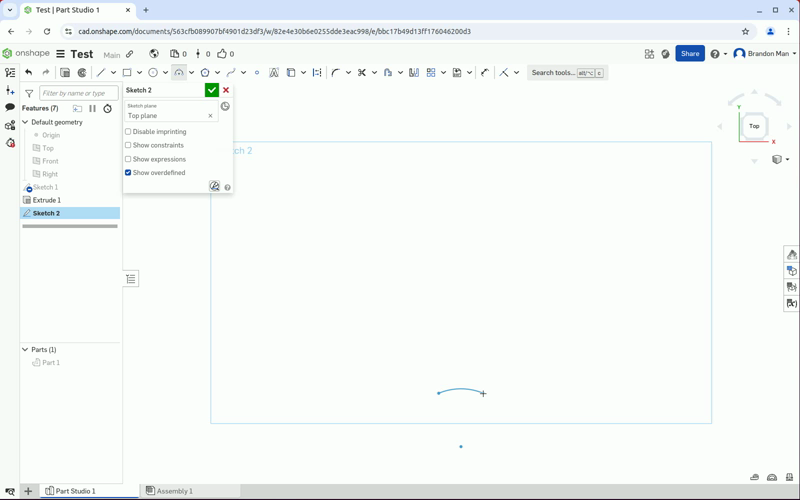
mouse_move(460, 168)
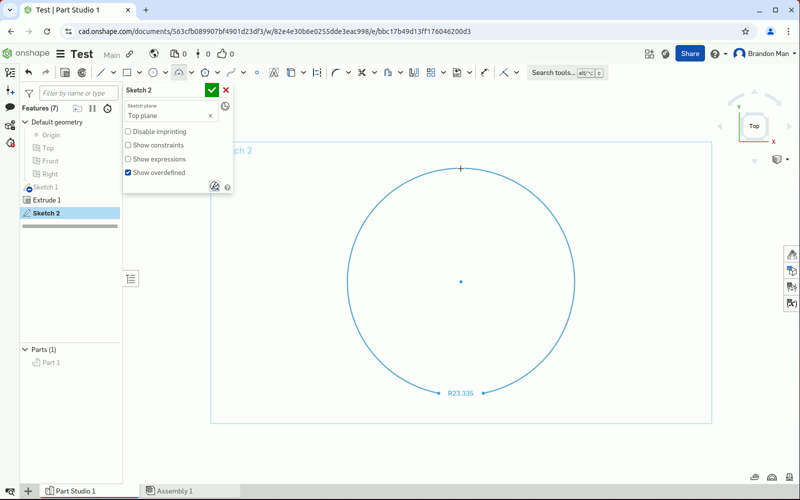
click(460, 168)
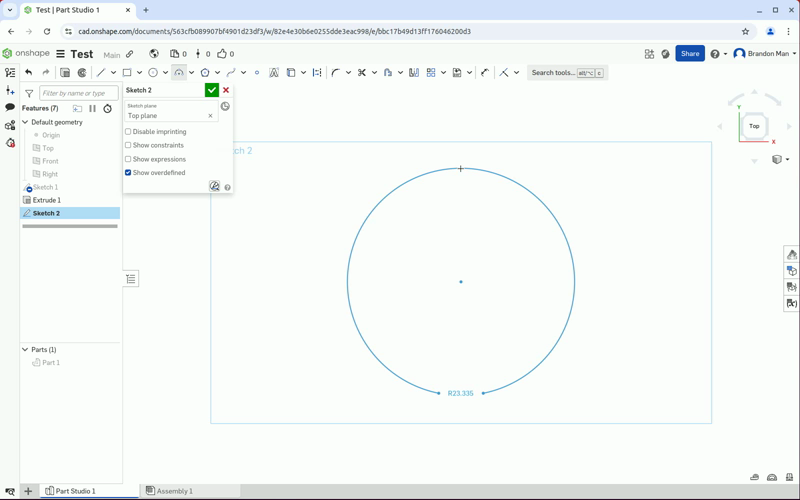
key_up(shift)
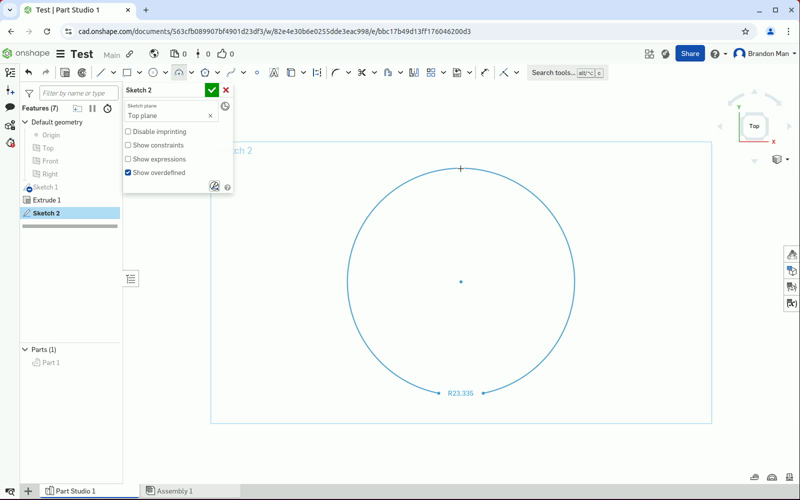
key(esc)
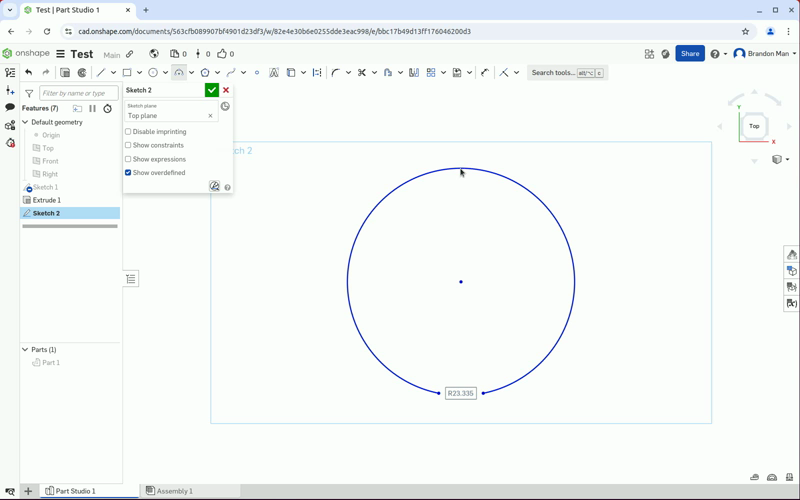
key(l)
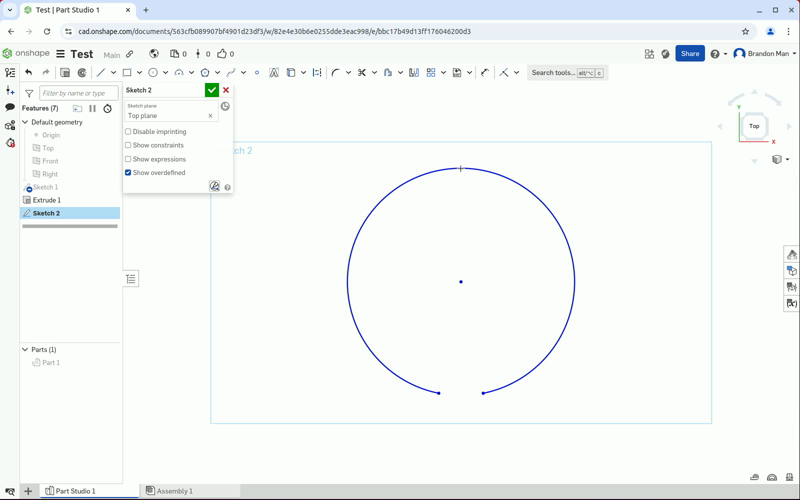
mouse_move(483, 393)
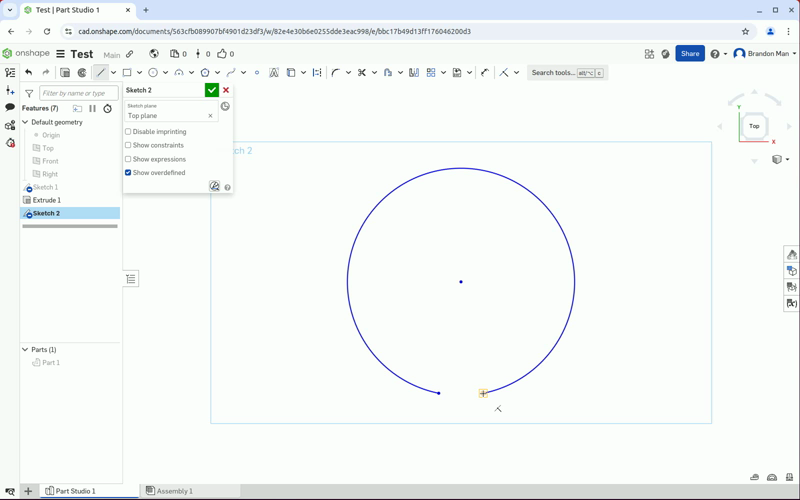
click(483, 393)
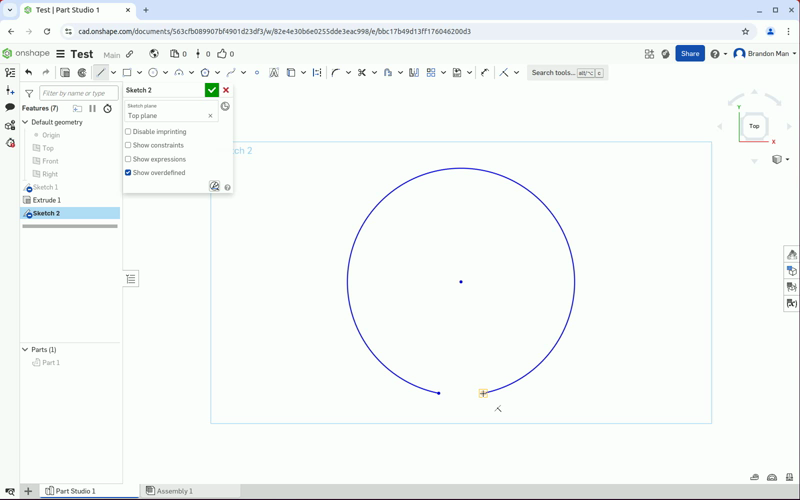
key_down(shift)
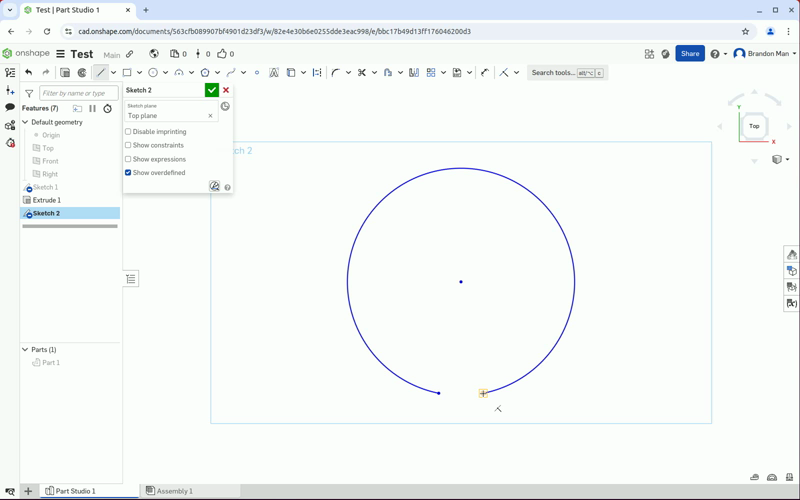
mouse_move(513, 393)
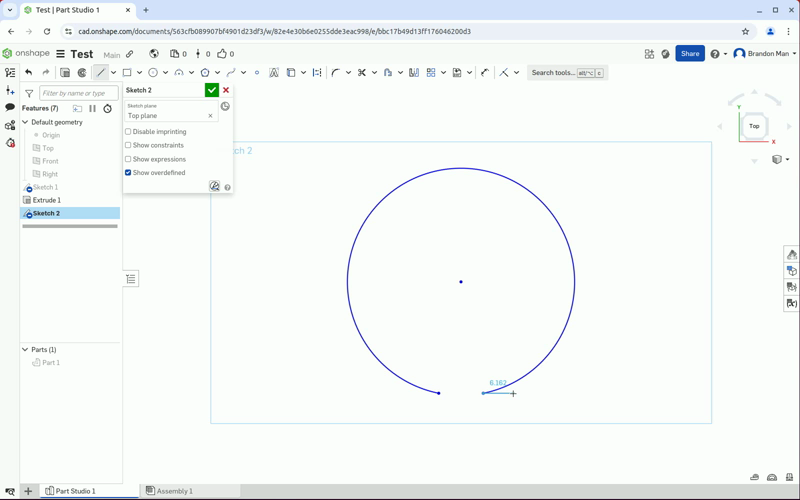
mouse_move(483, 374)
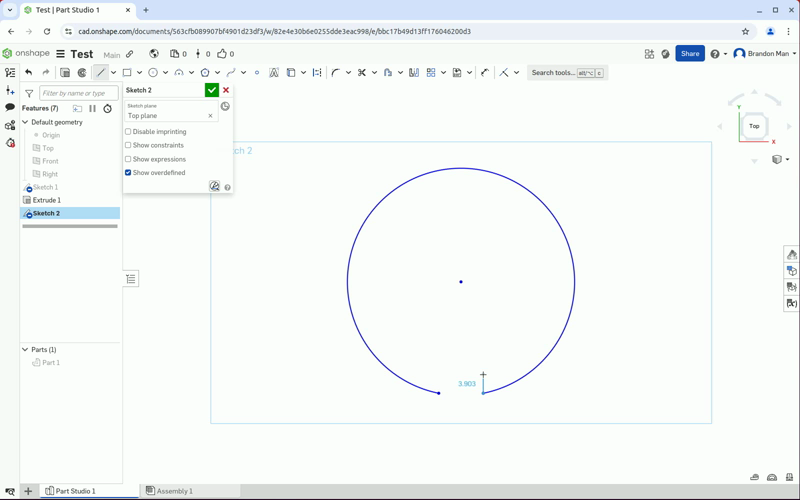
click(483, 374)
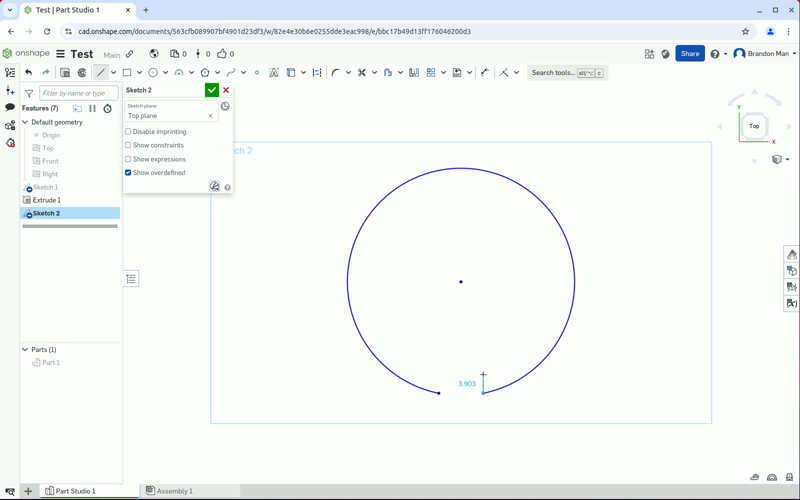
key_up(shift)
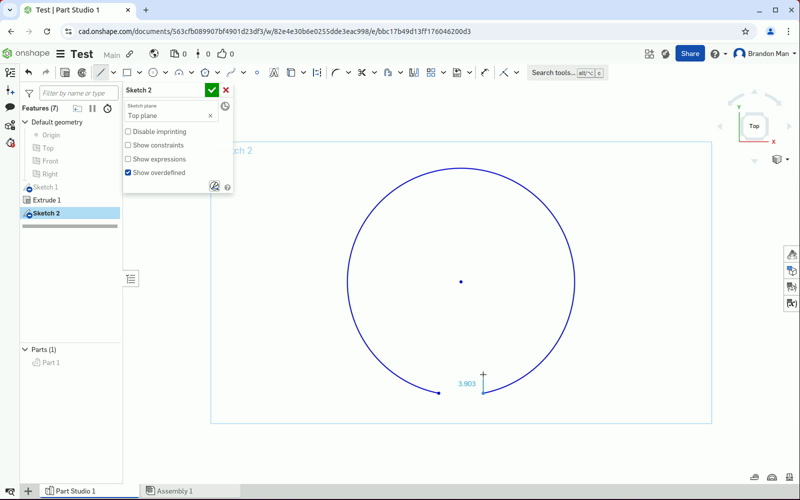
key(esc)
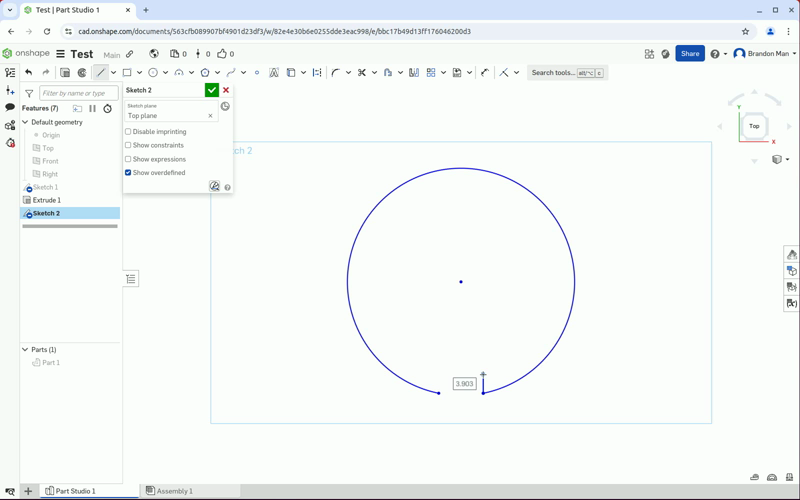
key(a)
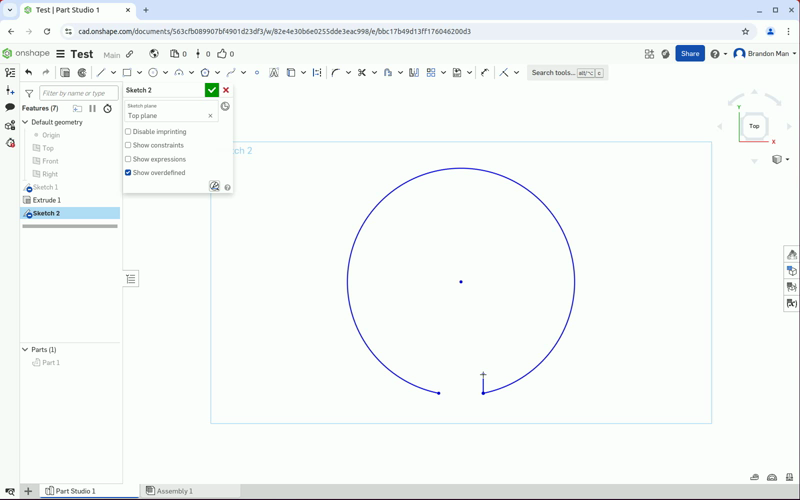
mouse_move(483, 374)
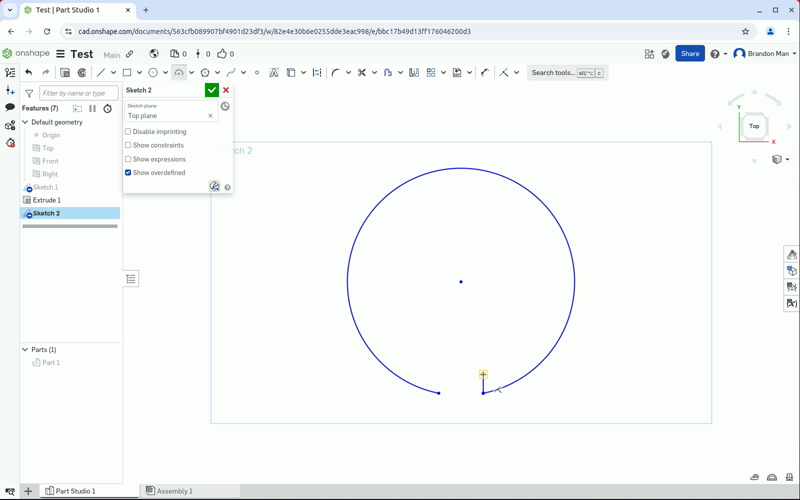
click(483, 374)
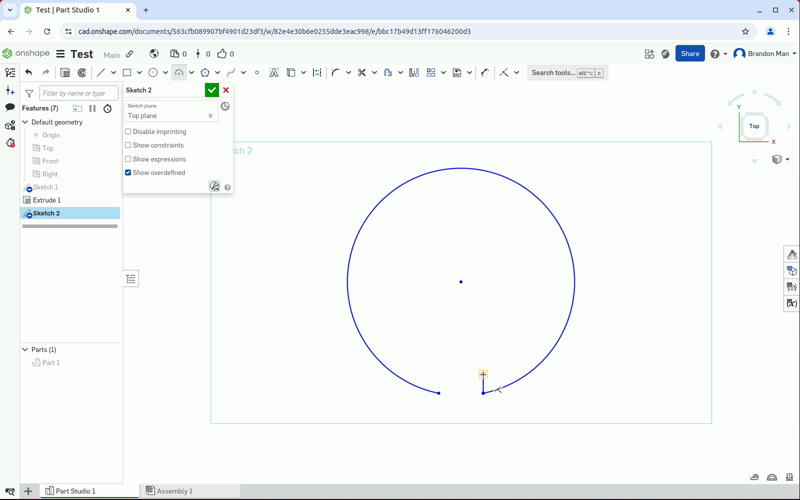
key_down(shift)
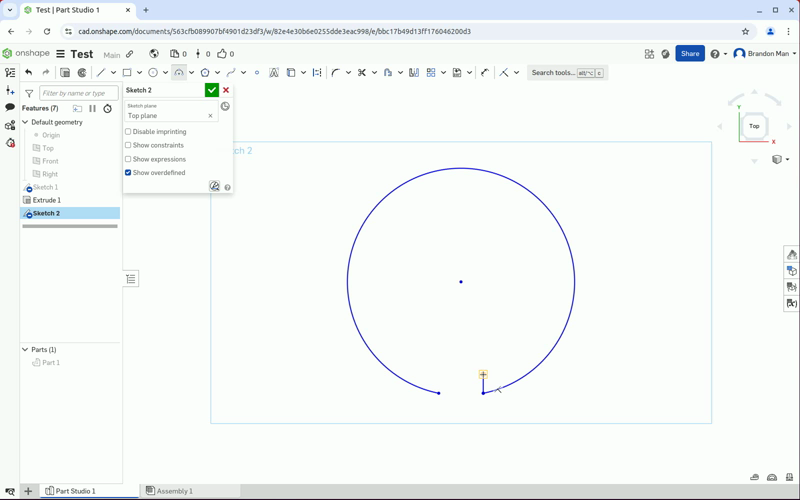
mouse_move(438, 374)
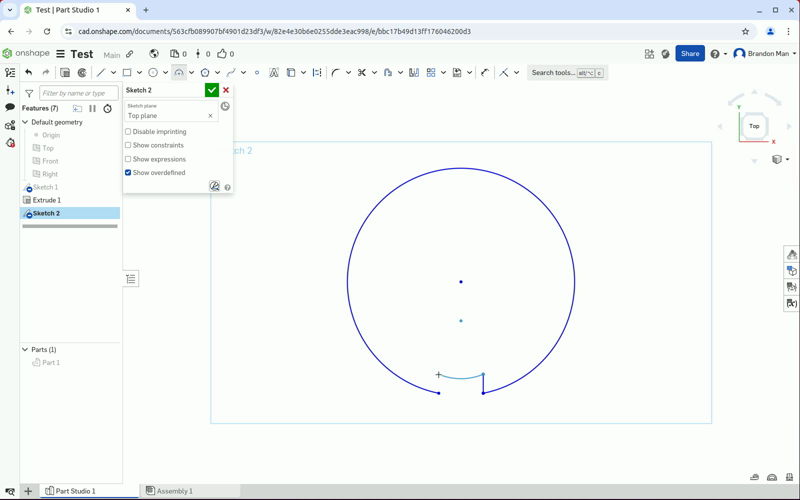
click(438, 374)
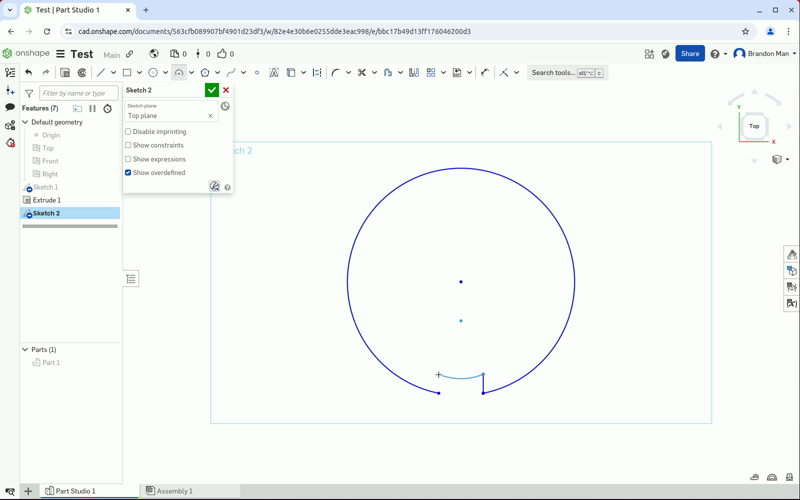
mouse_move(460, 185)
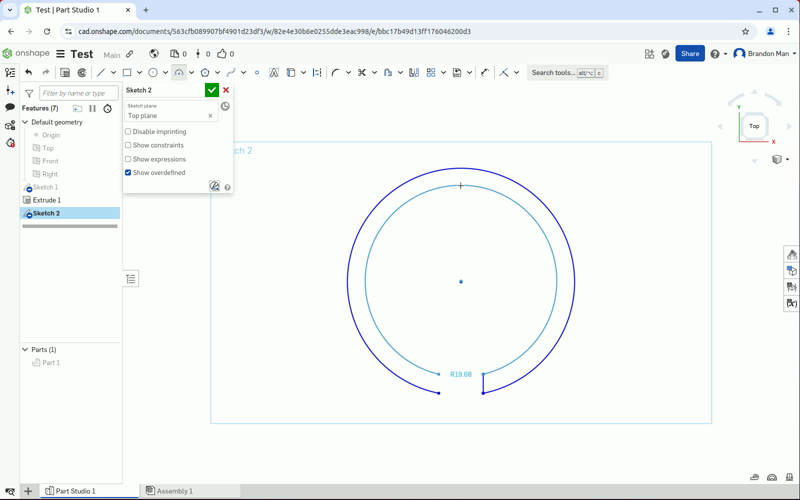
click(460, 185)
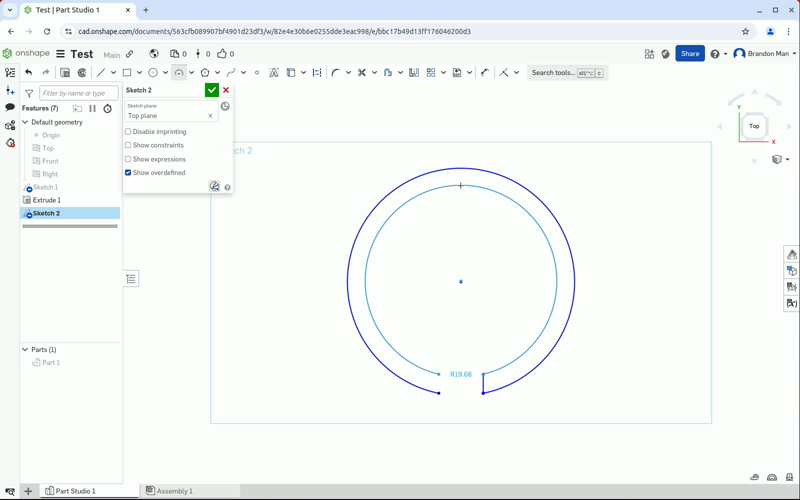
key_up(shift)
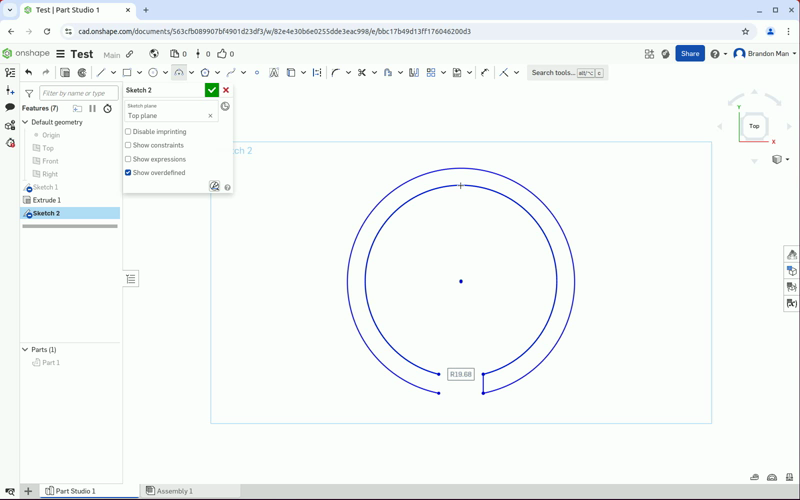
key(esc)
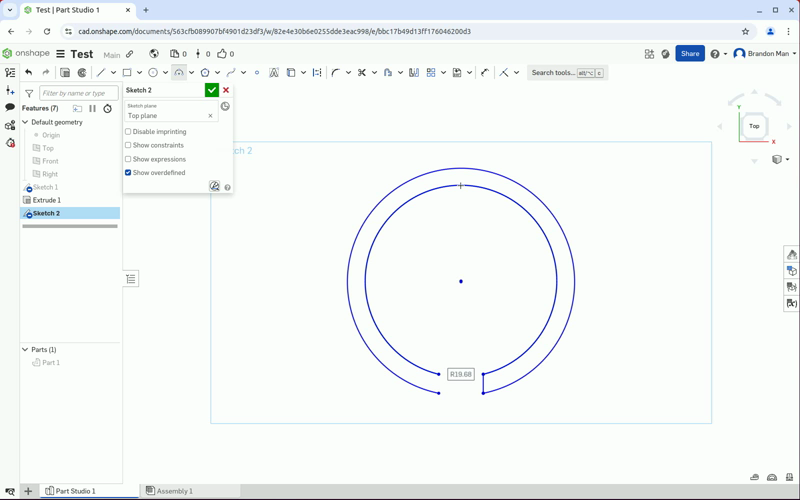
key(l)
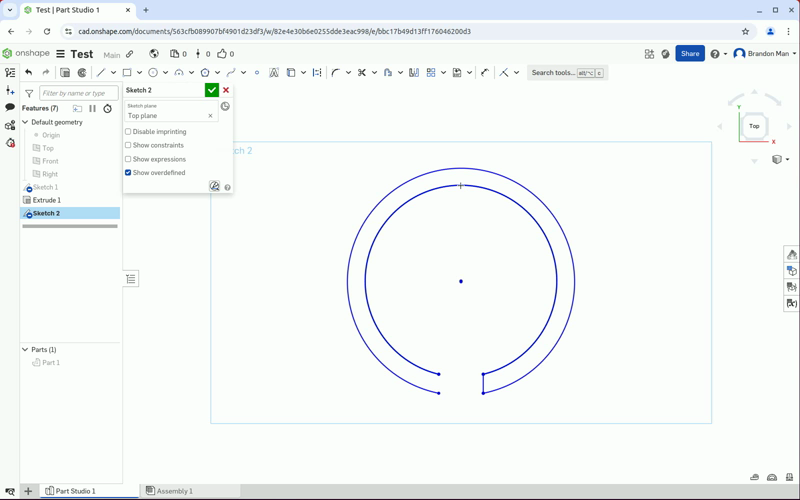
mouse_move(438, 374)
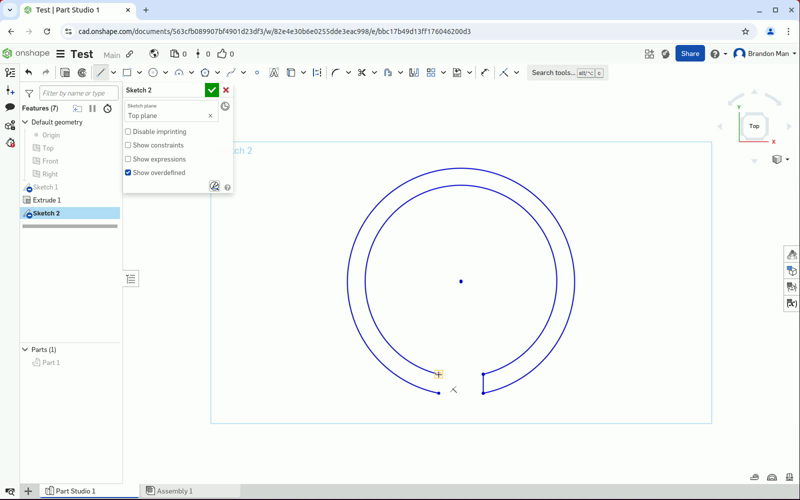
click(438, 374)
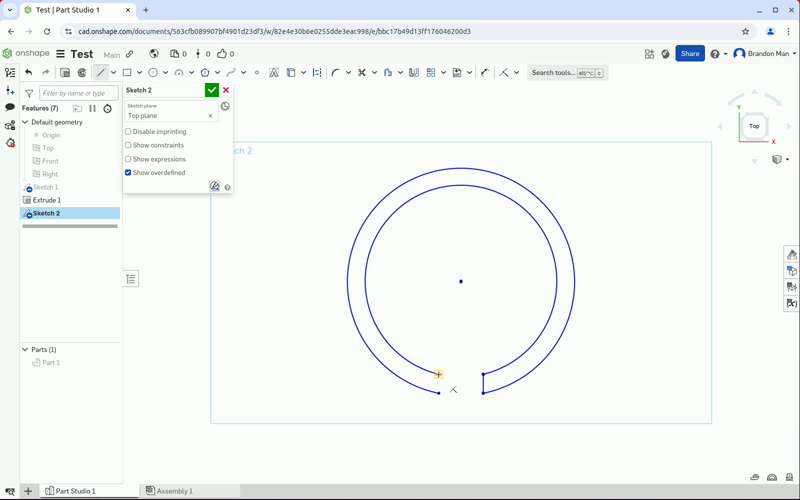
mouse_move(468, 374)
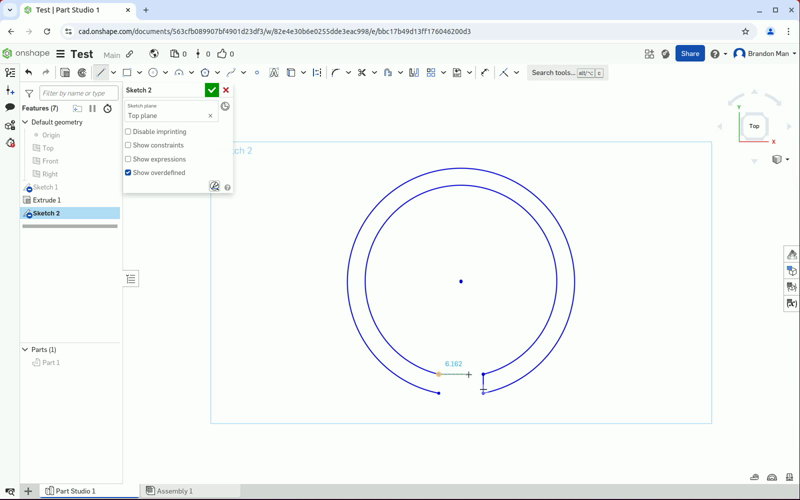
key_down(shift)
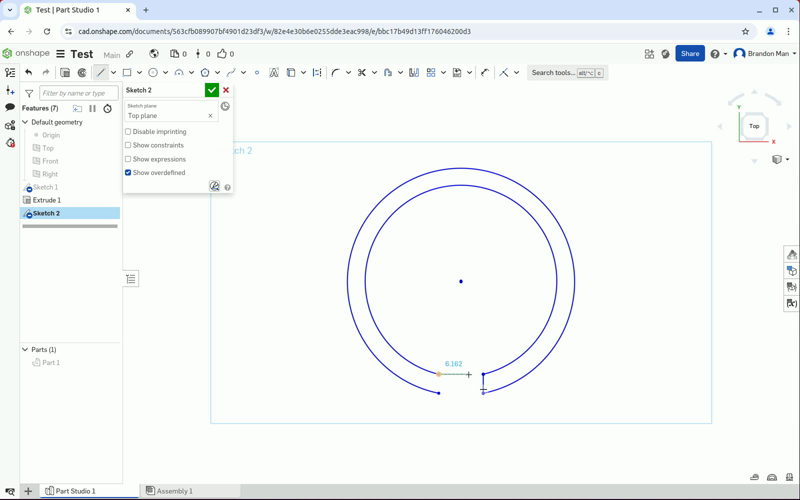
mouse_move(438, 393)
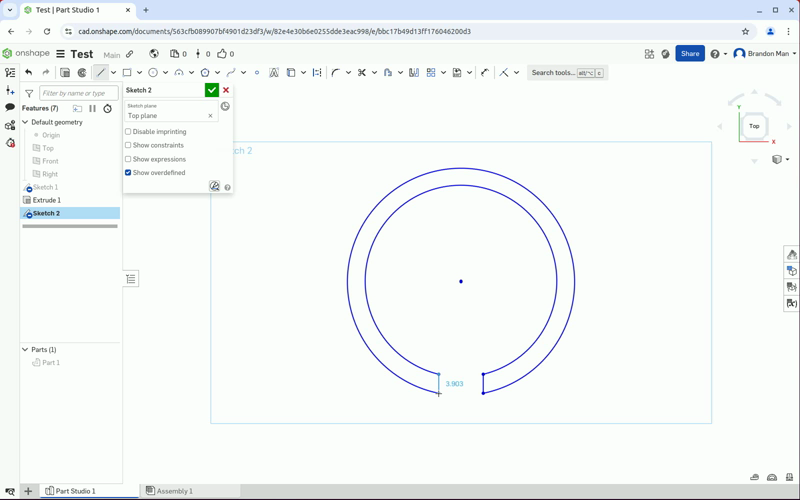
key_up(shift)
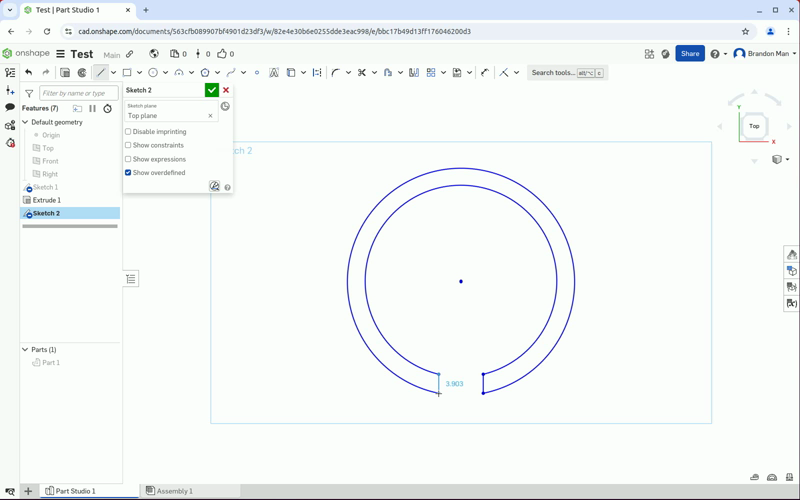
click(438, 393)
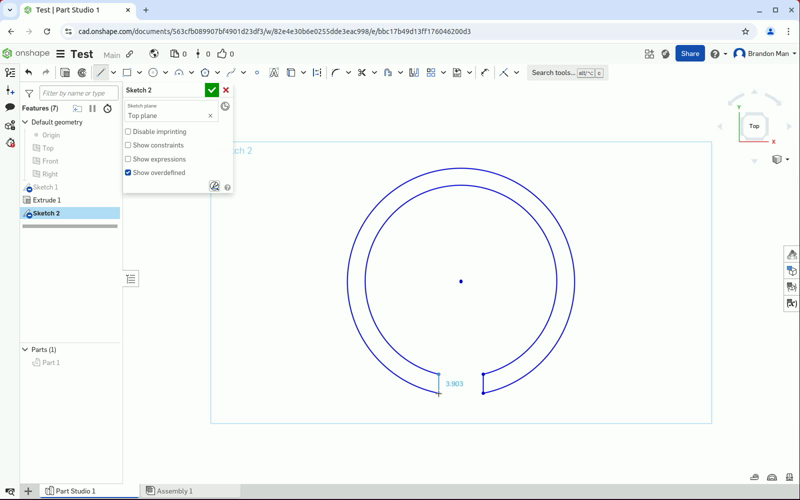
key(esc)
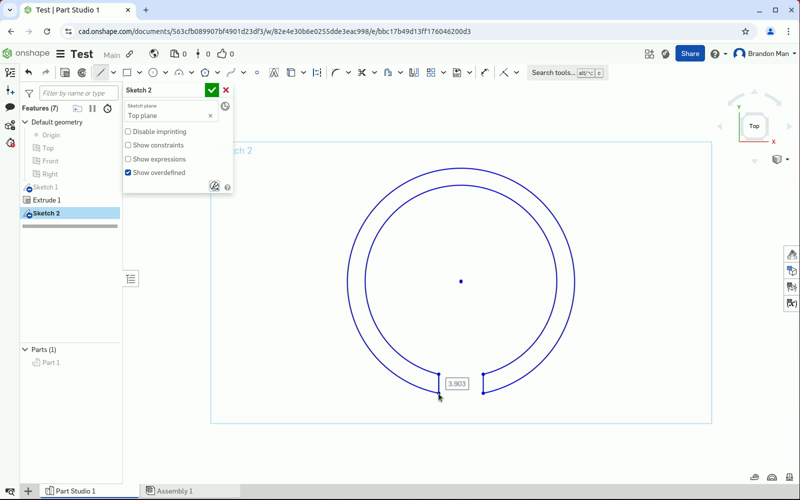
mouse_move(360, 308)
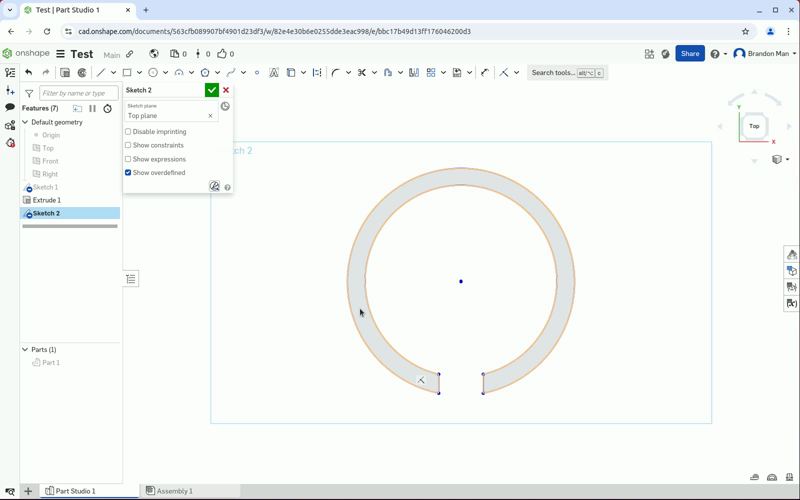
click(360, 308)
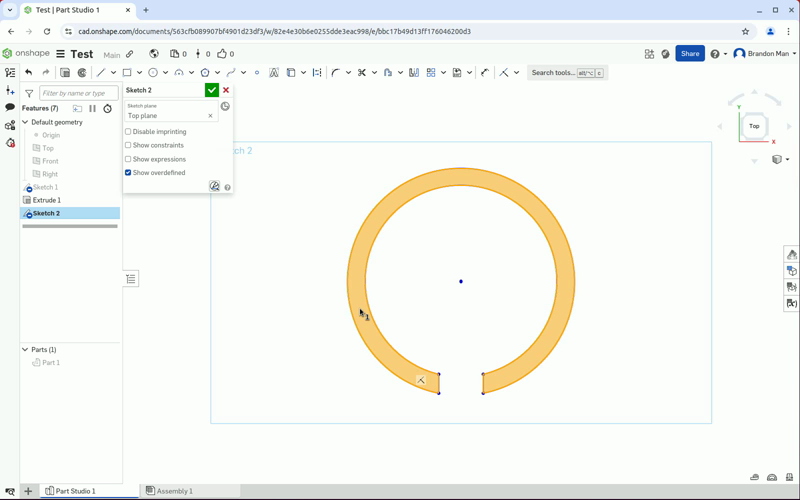
mouse_move(73, 352)
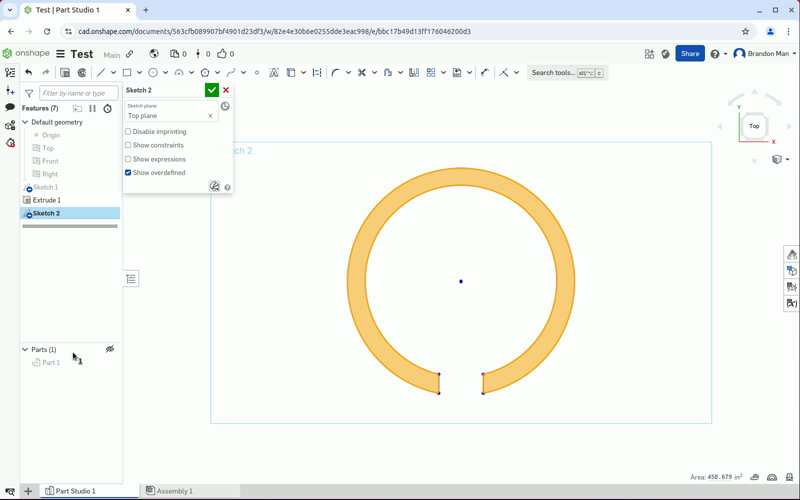
key(shift+y)
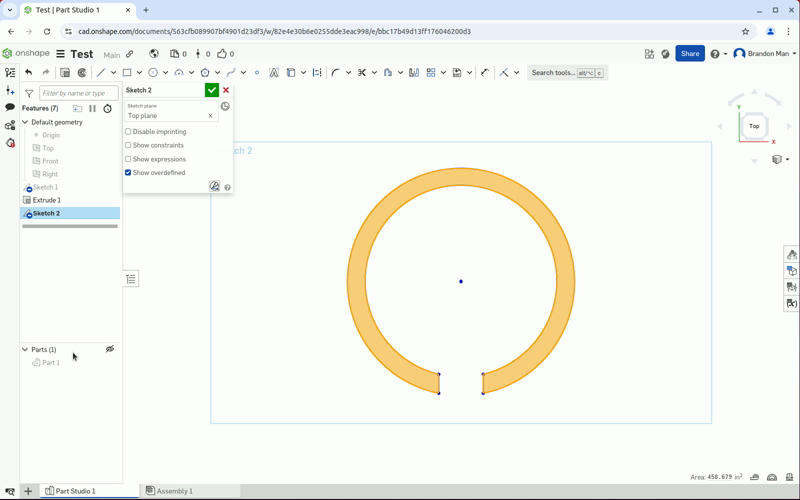
key(shift+e)
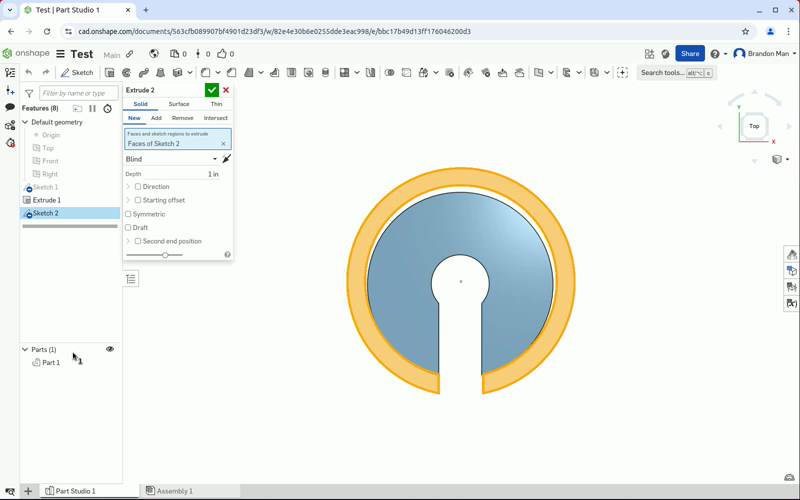
mouse_move(143, 106)
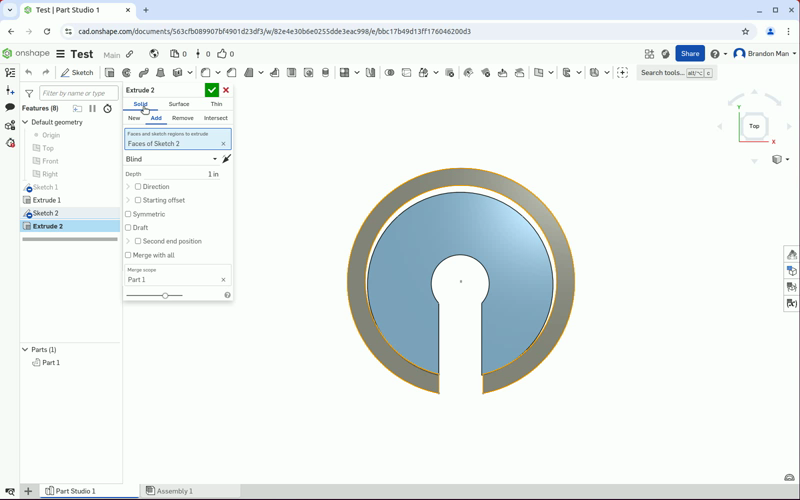
click(143, 106)
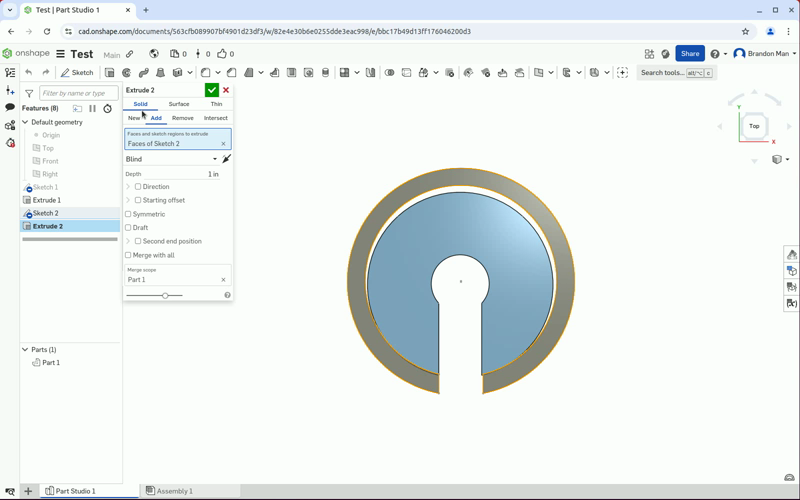
mouse_move(137, 120)
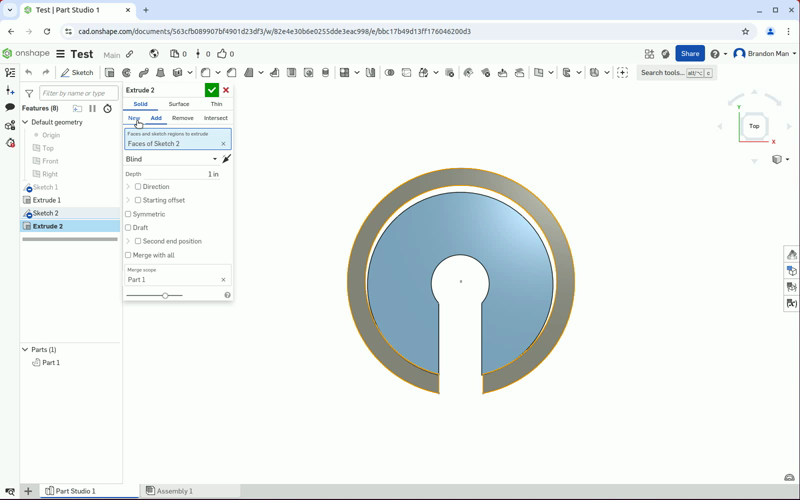
click(137, 120)
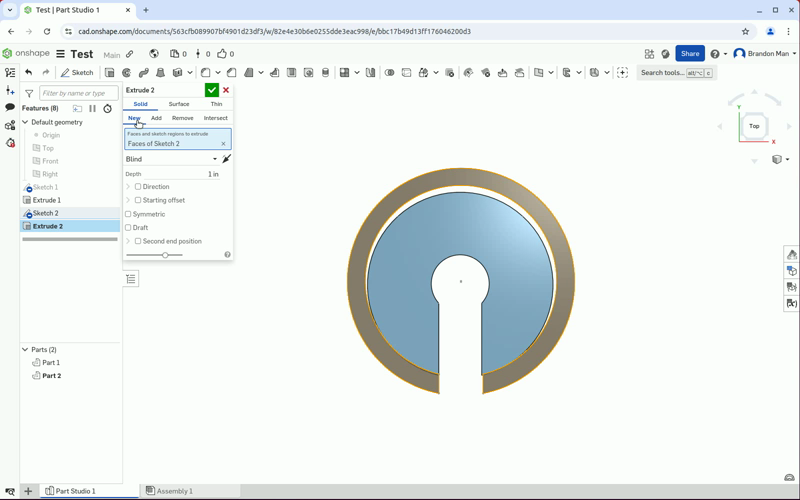
key(tab, 4)
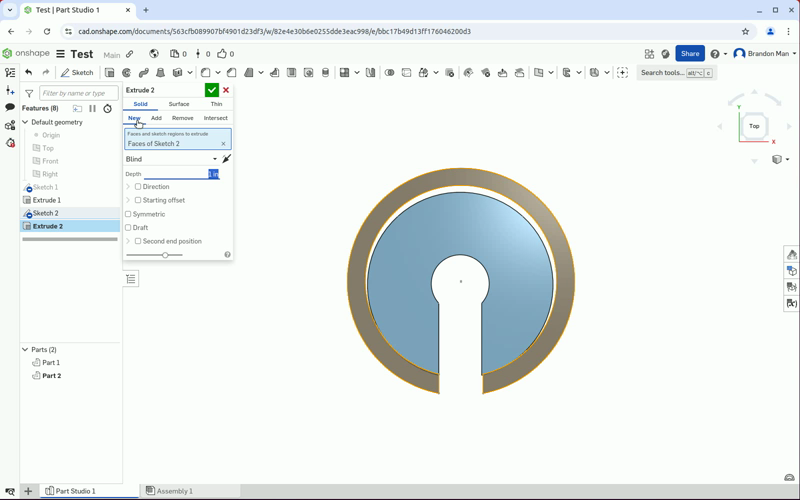
text(1.204)
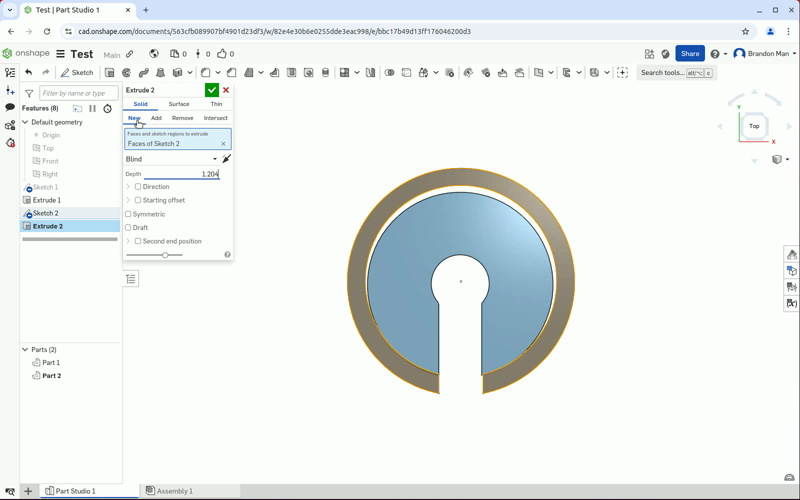
key(enter)
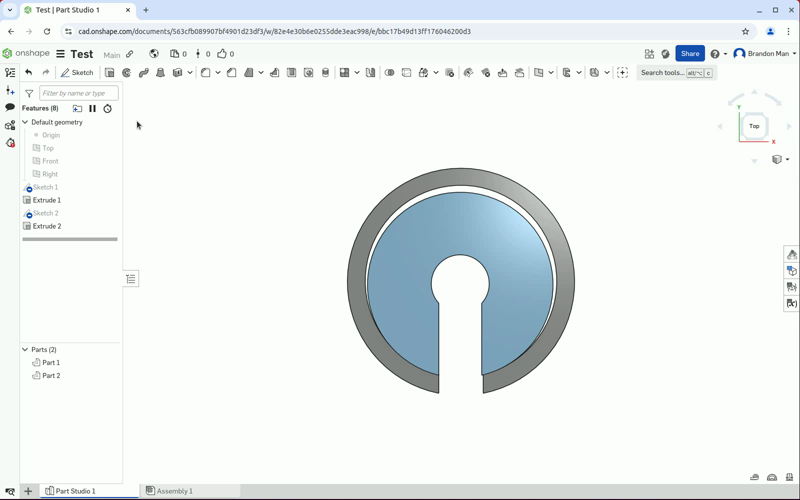
key(shift+h)
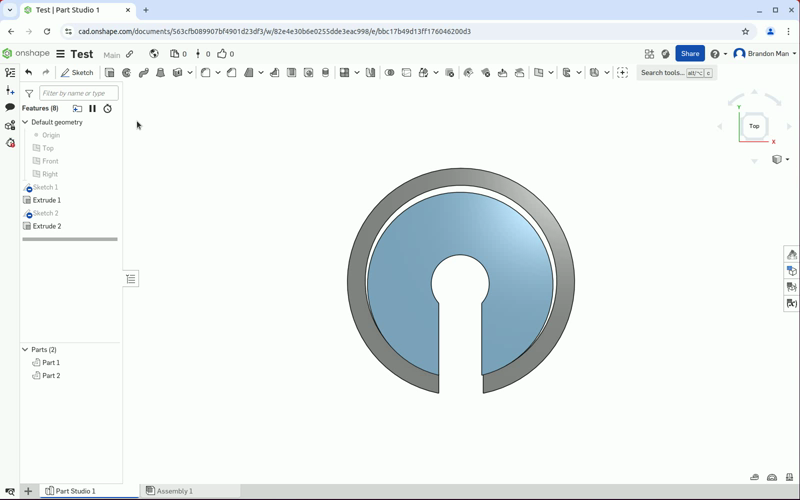
key(shift+h)
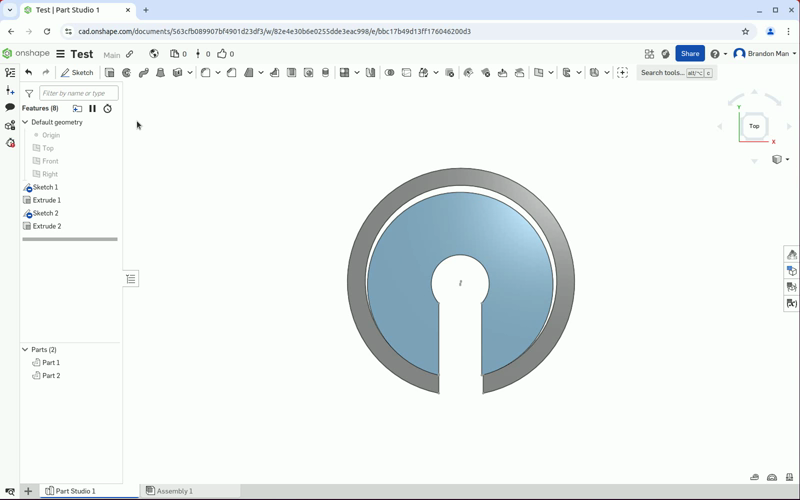
key(shift+7)
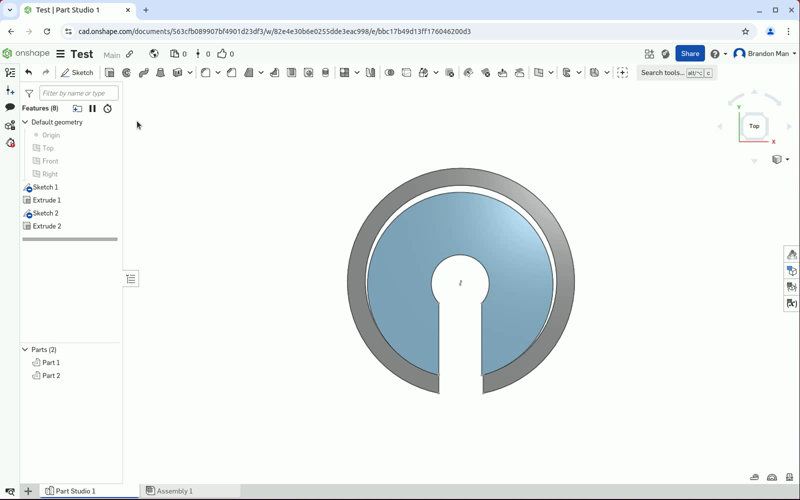
key(up, 3)
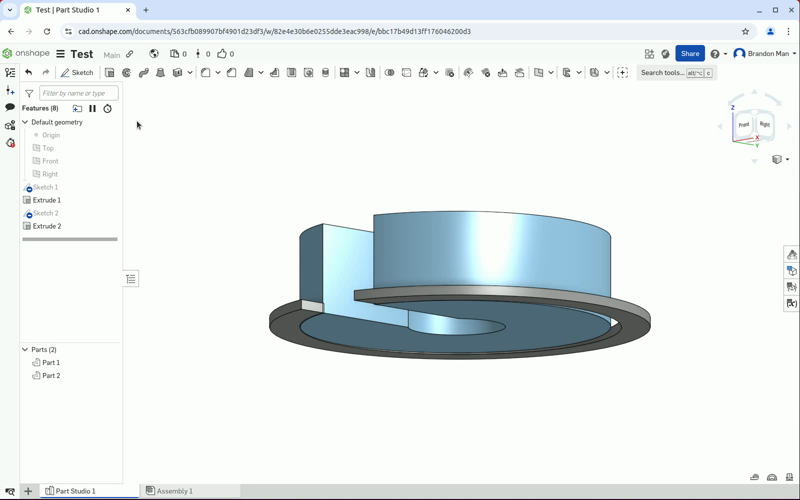
key(left, 3)
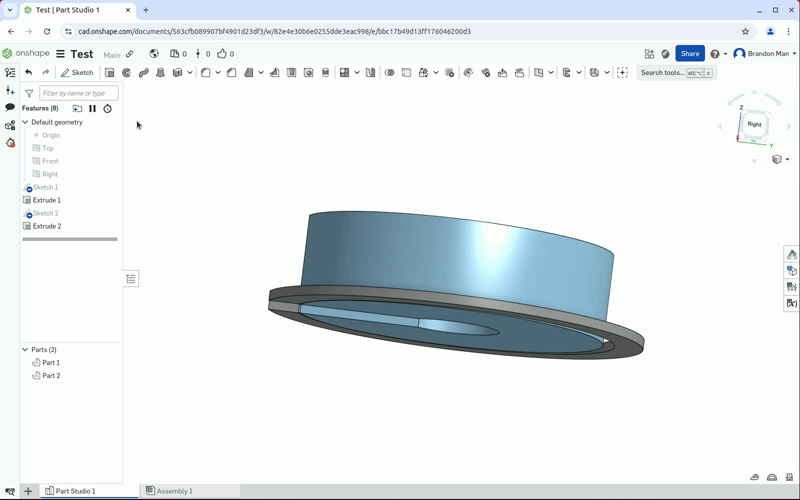
key(right, 3)
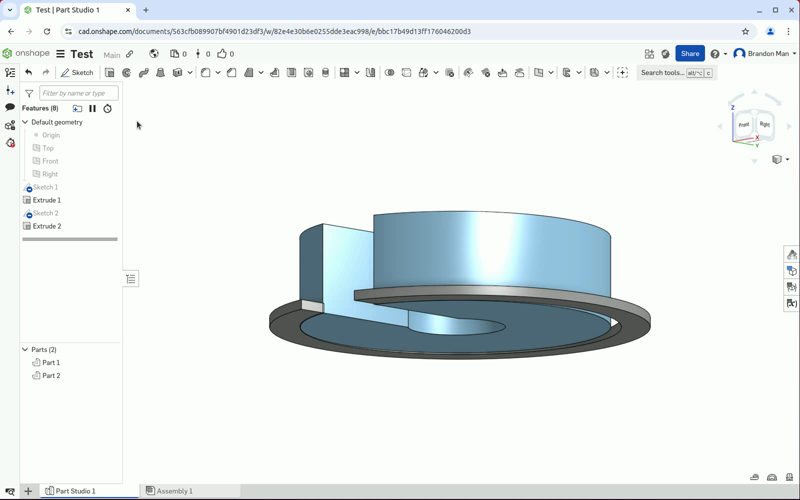
key(down, 3)
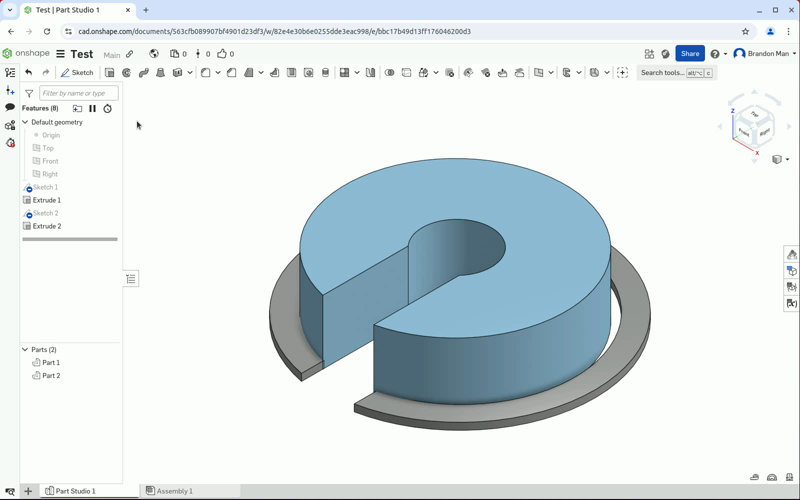
mouse_move(73, 189)
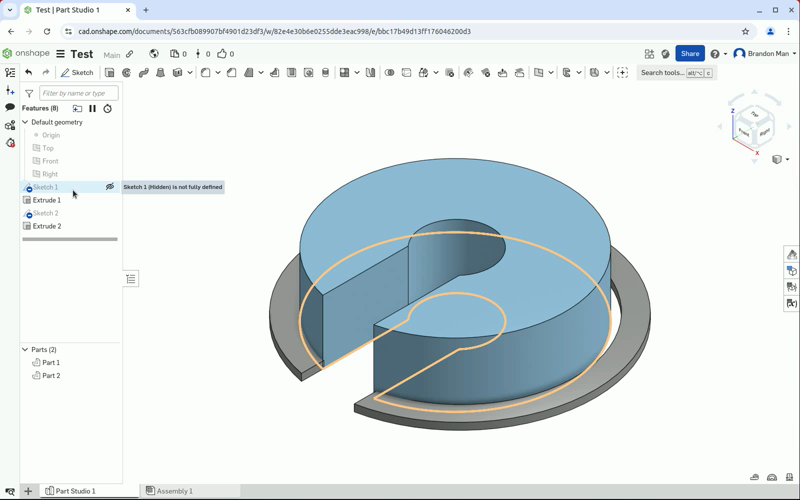
click(73, 189)